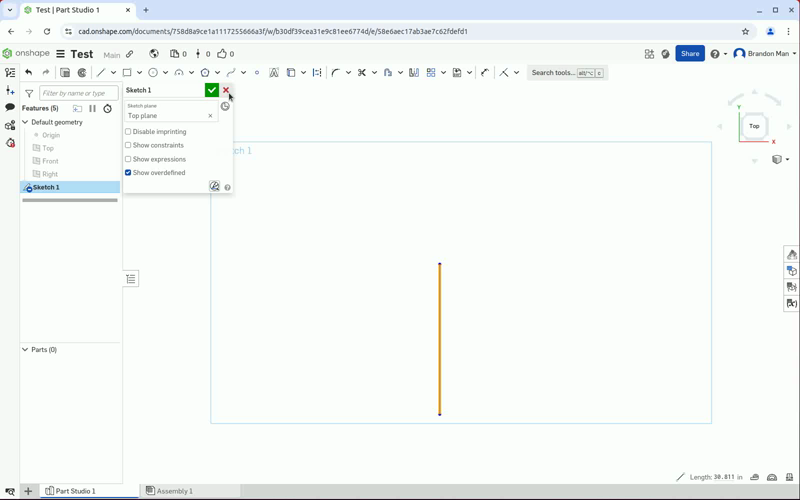
key(shift+h)
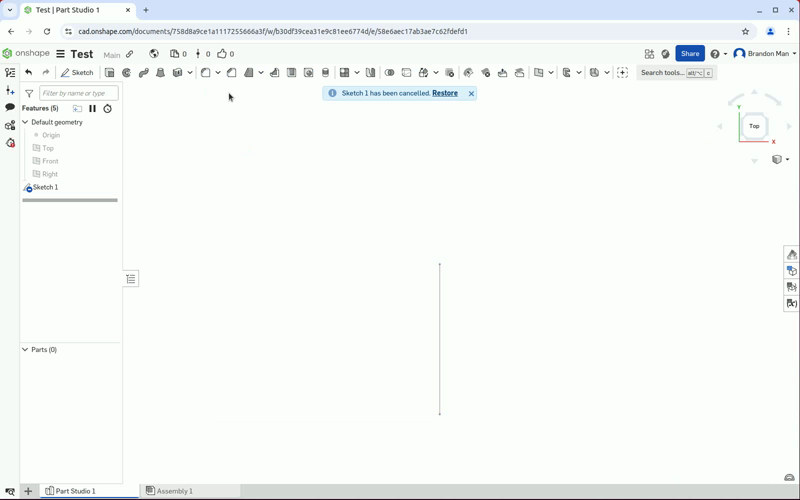
key(shift+s)
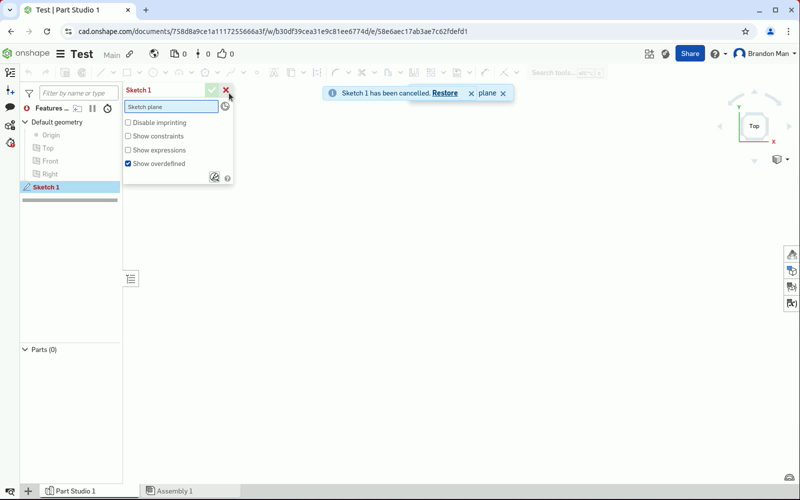
mouse_move(73, 150)
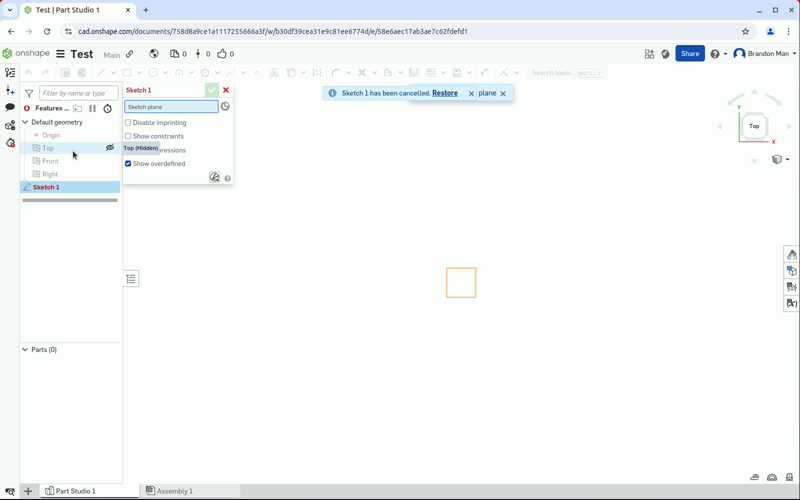
click(73, 150)
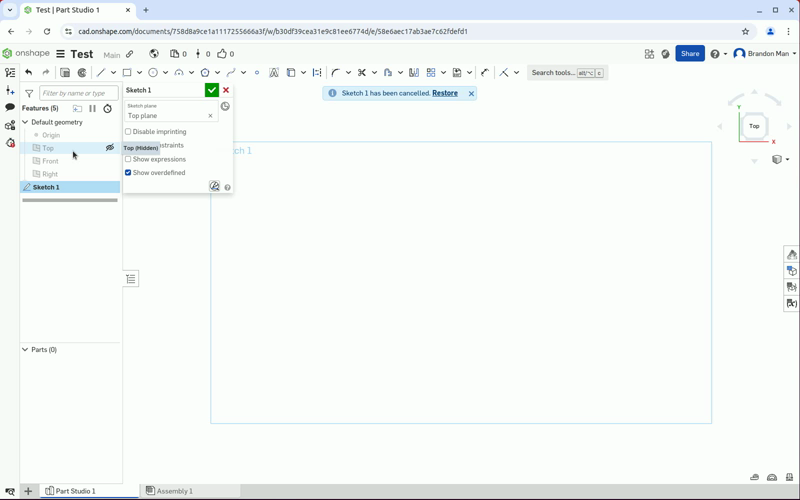
mouse_move(73, 352)
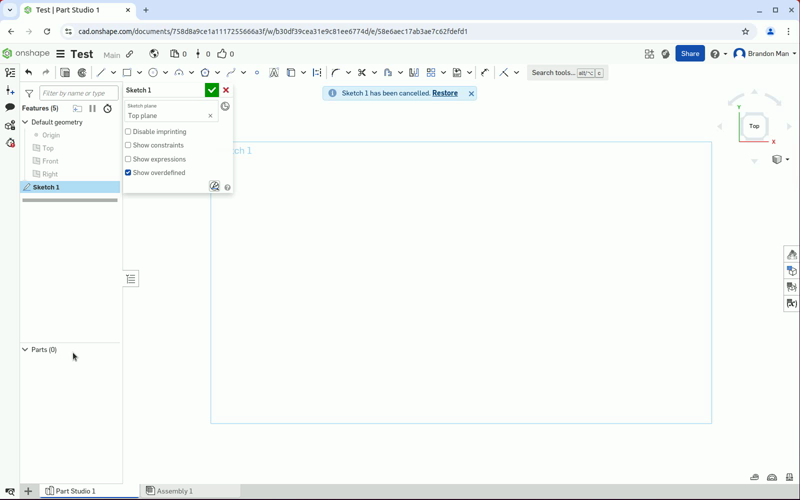
key(y)
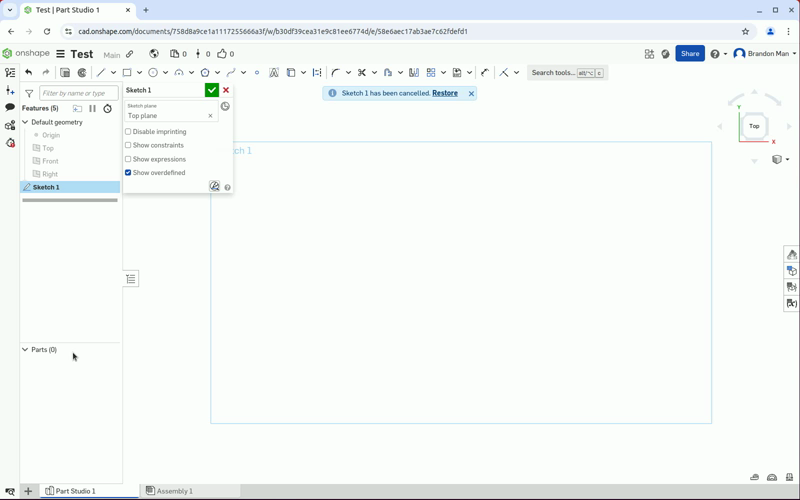
key(c)
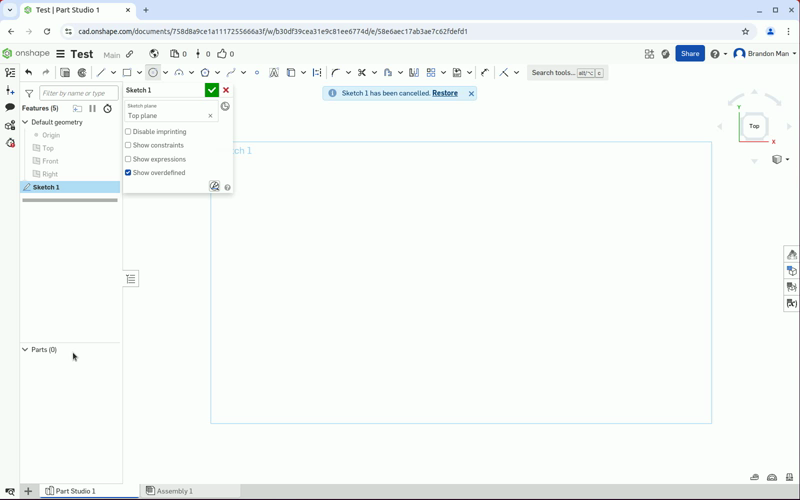
key_down(shift)
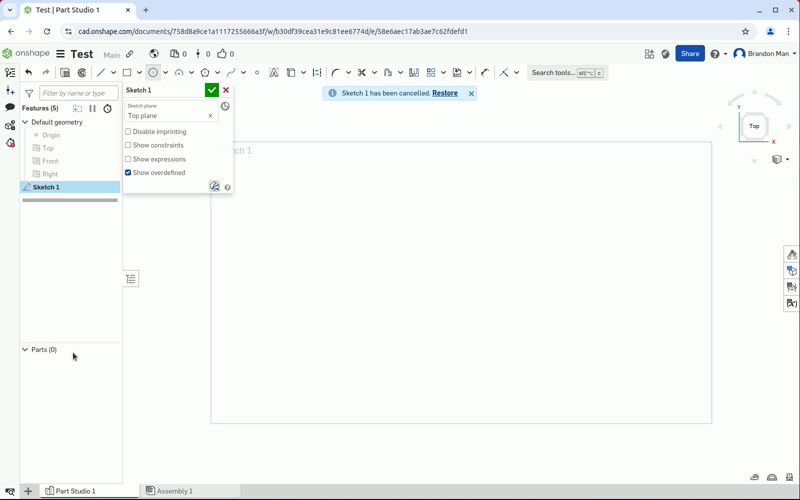
mouse_move(461, 282)
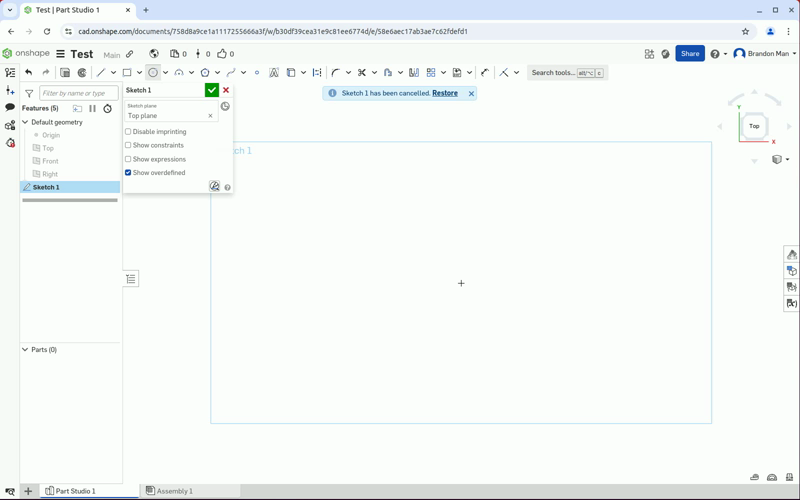
click(461, 282)
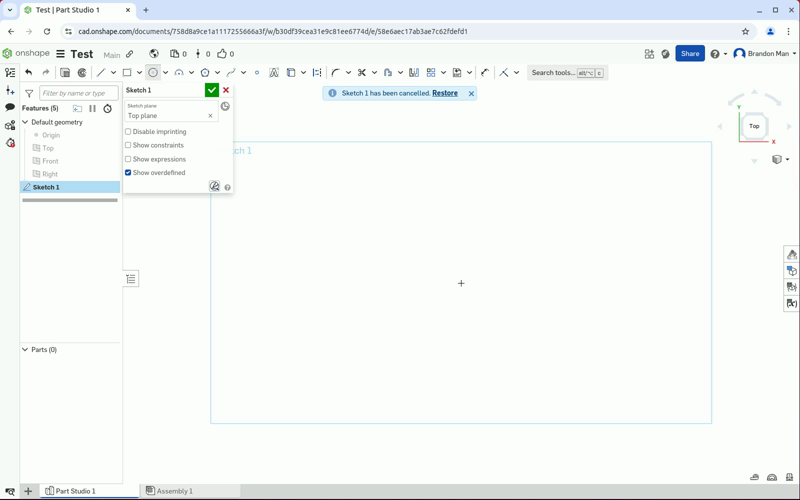
key_up(shift)
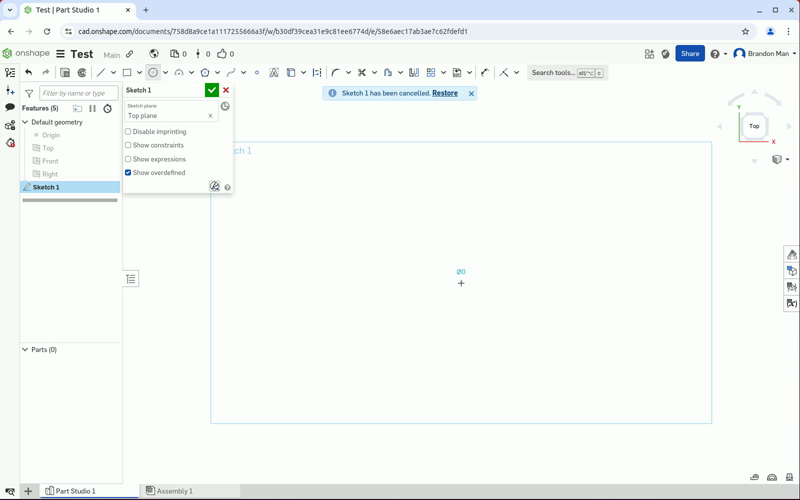
mouse_move(574, 282)
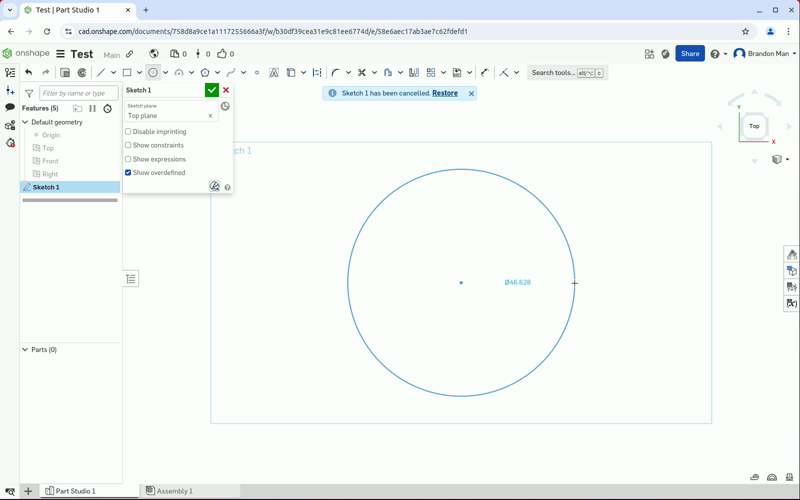
click(574, 282)
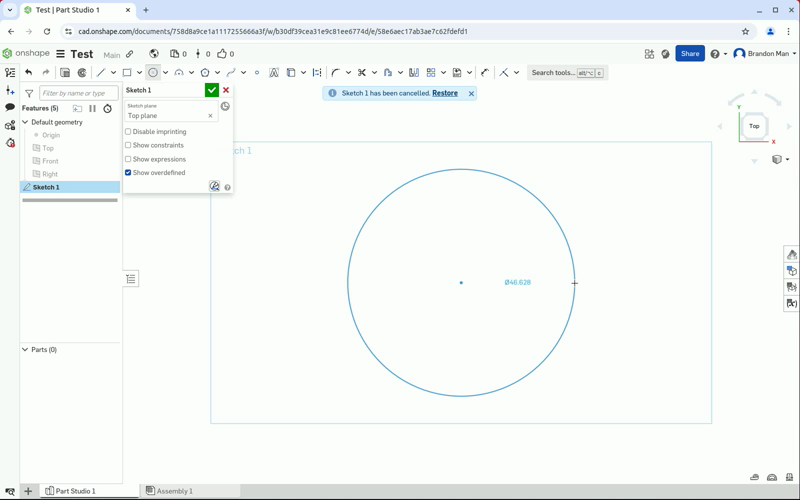
key(esc)
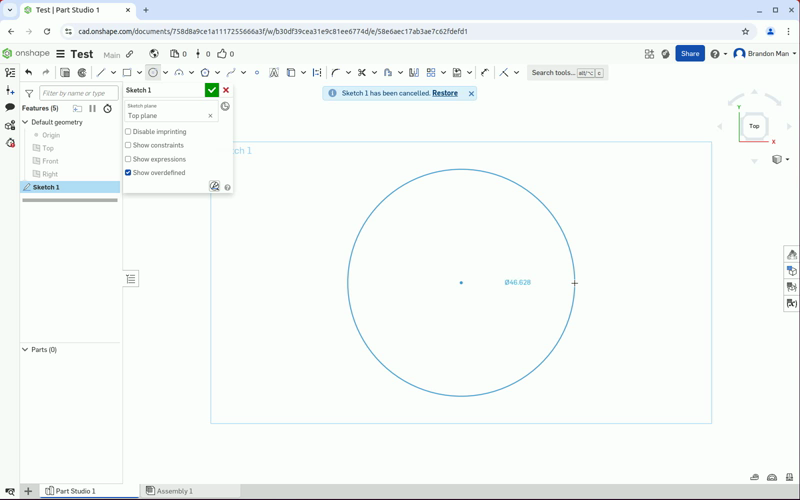
key(l)
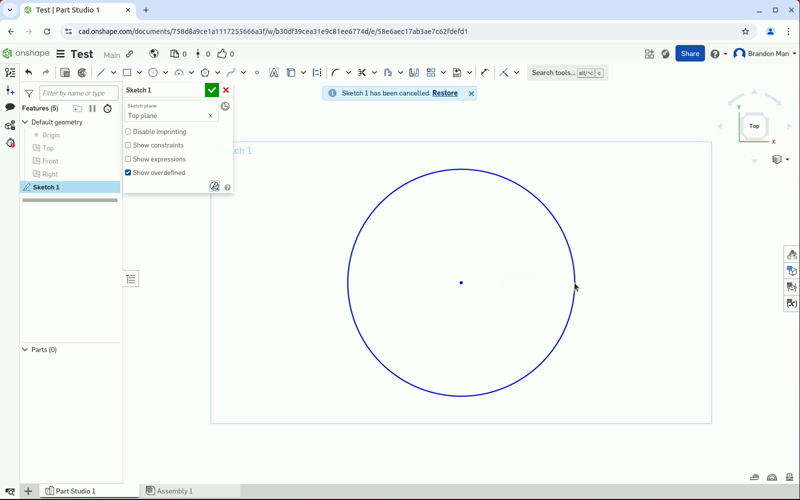
key_down(shift)
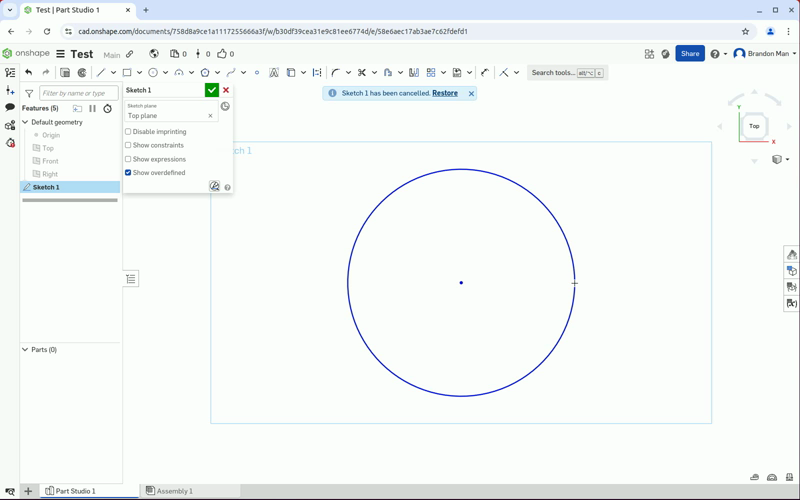
mouse_move(442, 301)
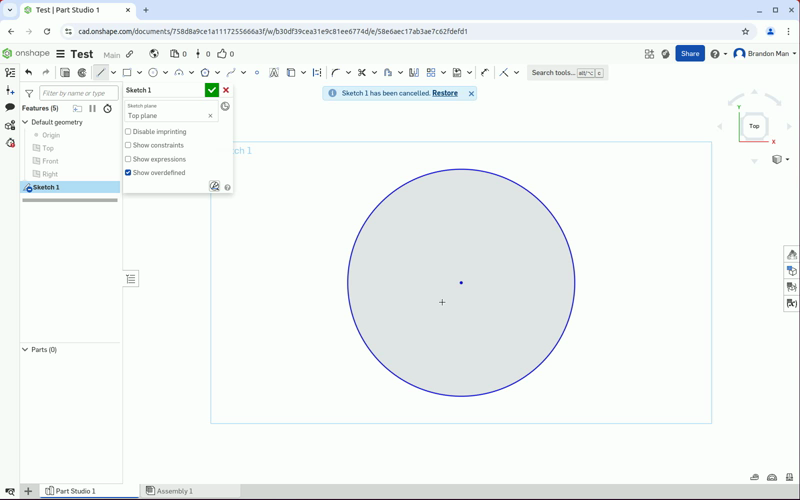
click(442, 301)
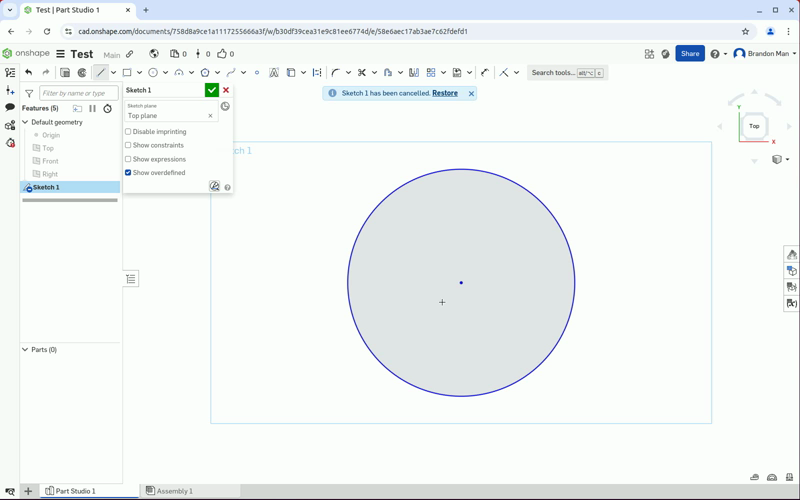
key_up(shift)
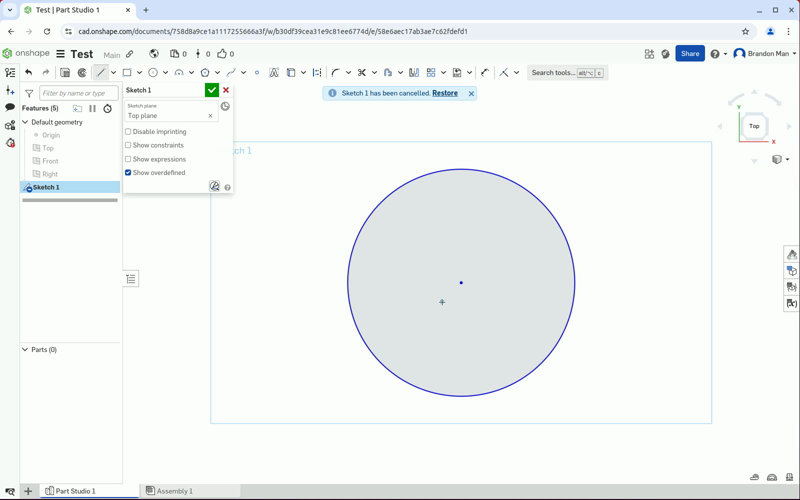
key_down(shift)
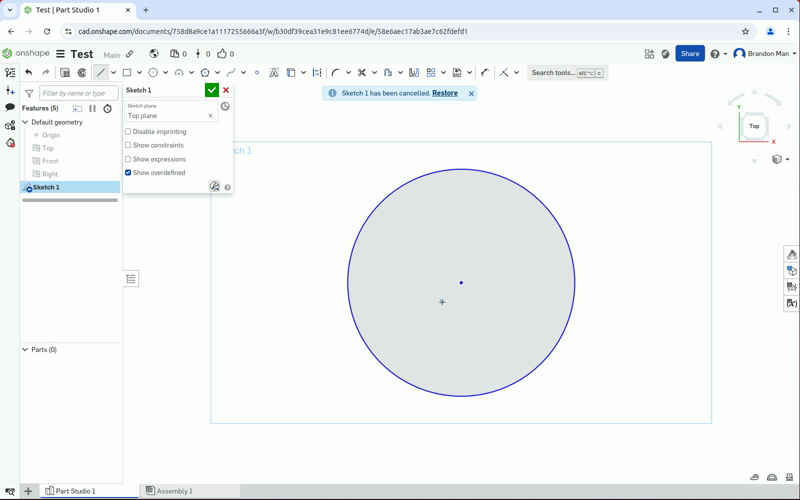
mouse_move(472, 301)
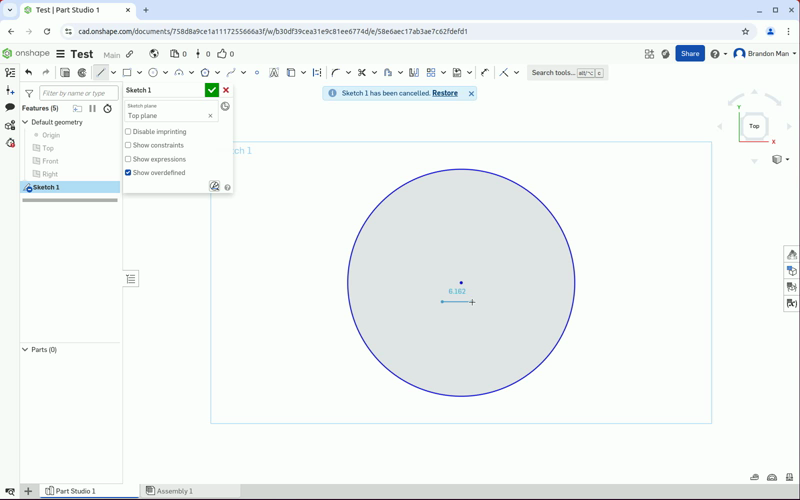
mouse_move(477, 301)
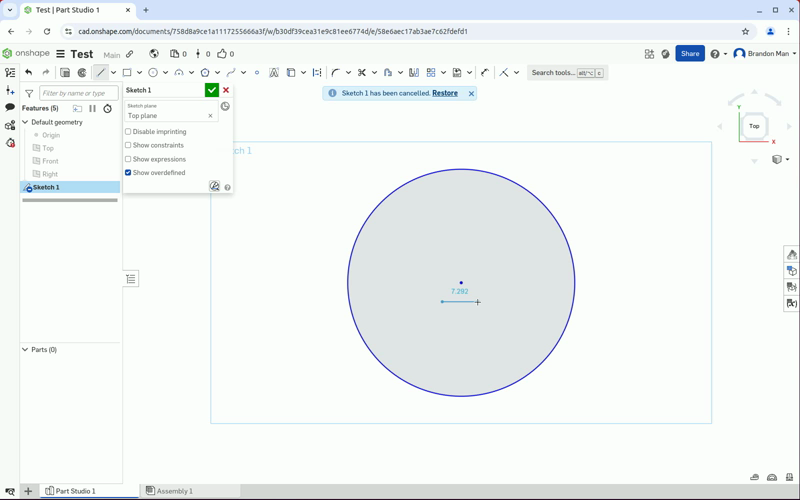
click(477, 301)
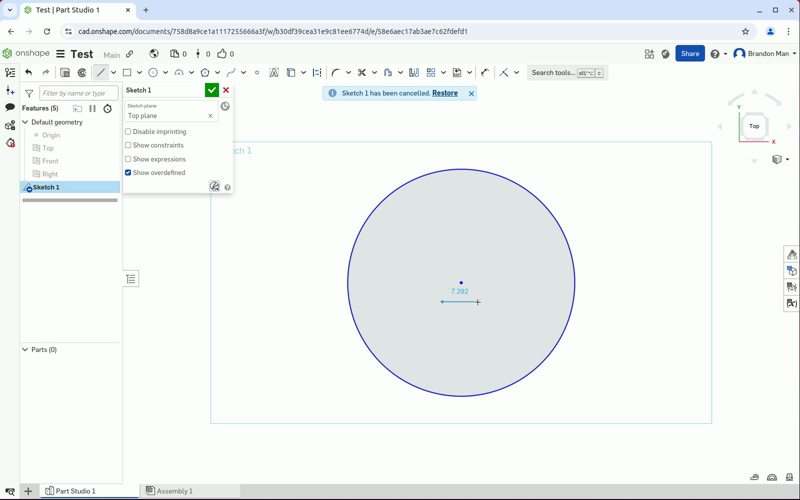
key_up(shift)
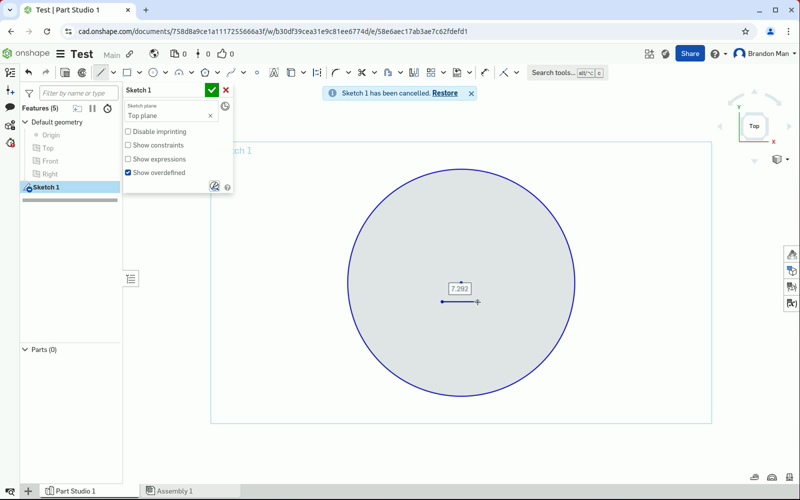
key_down(shift)
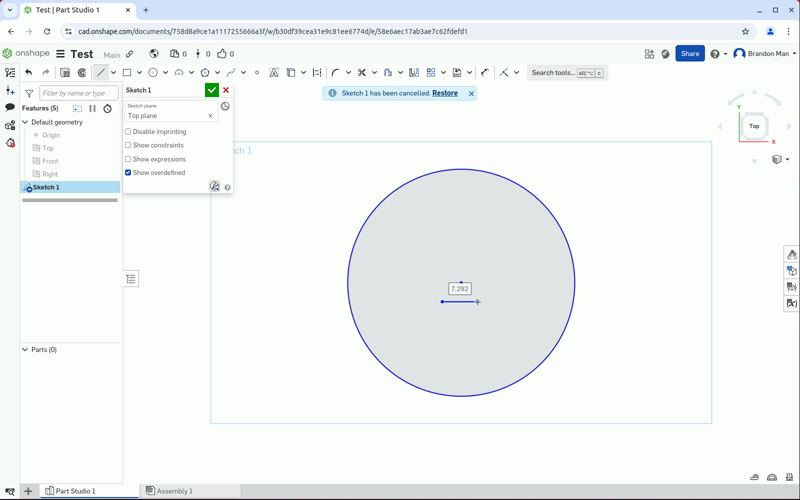
mouse_move(507, 301)
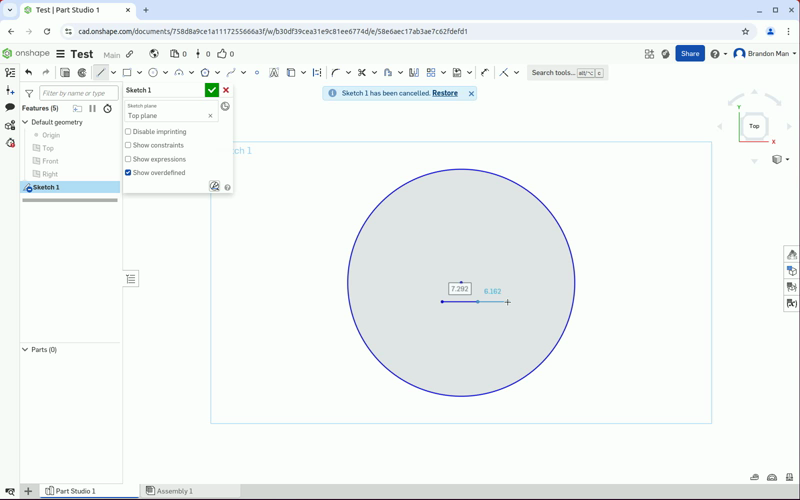
mouse_move(477, 264)
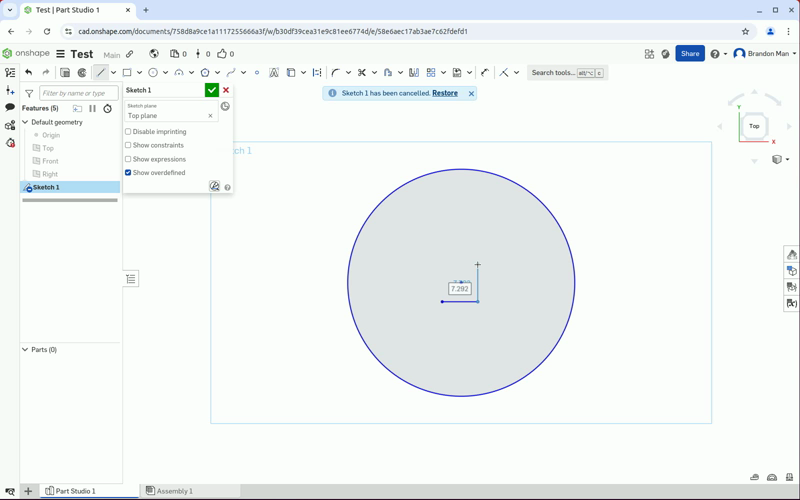
click(477, 264)
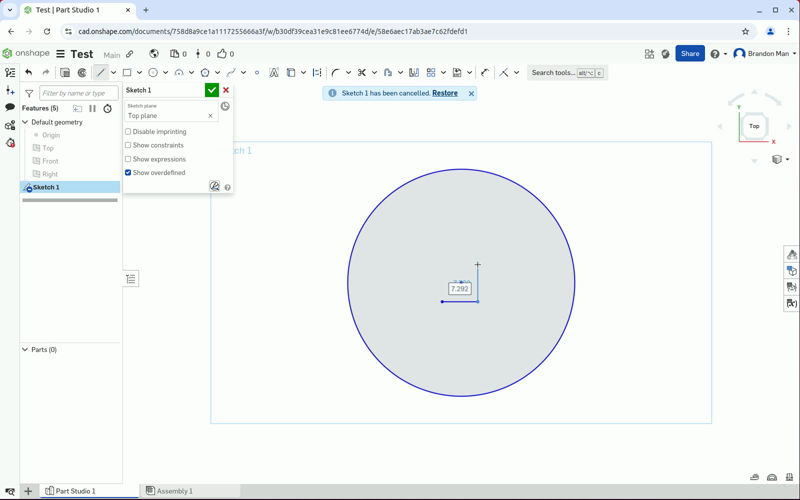
key_up(shift)
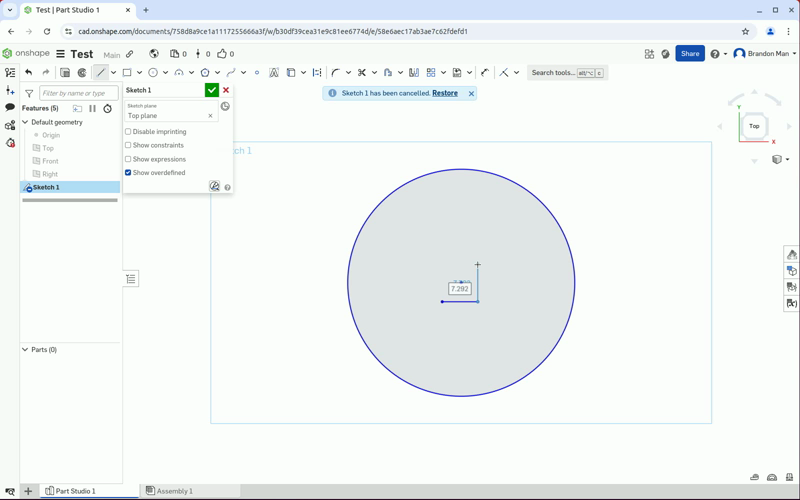
key_down(shift)
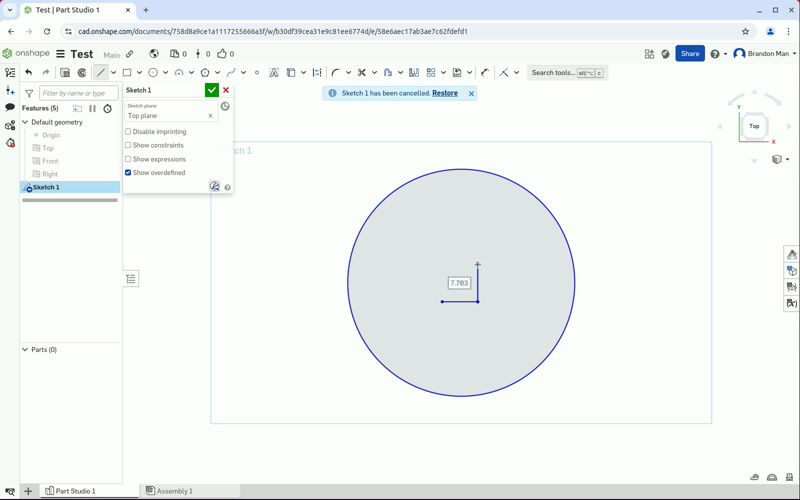
mouse_move(507, 264)
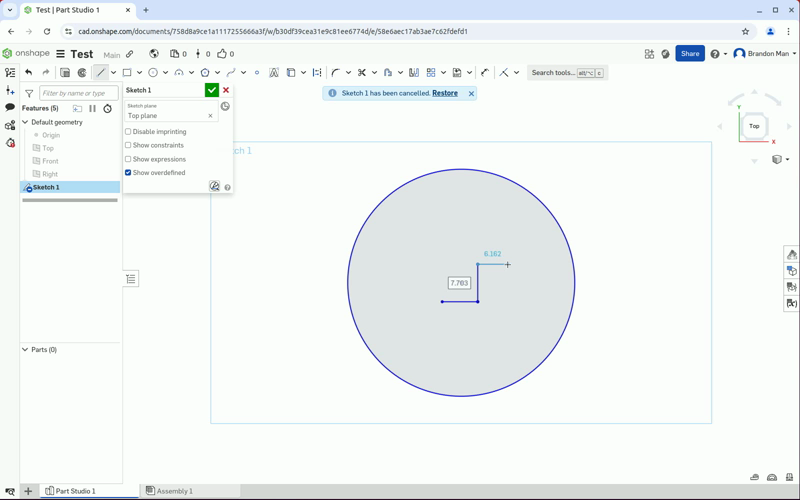
mouse_move(442, 264)
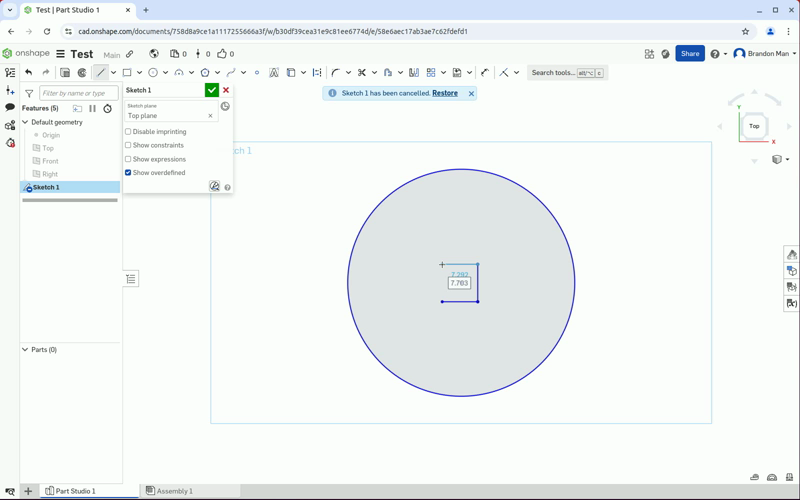
click(442, 264)
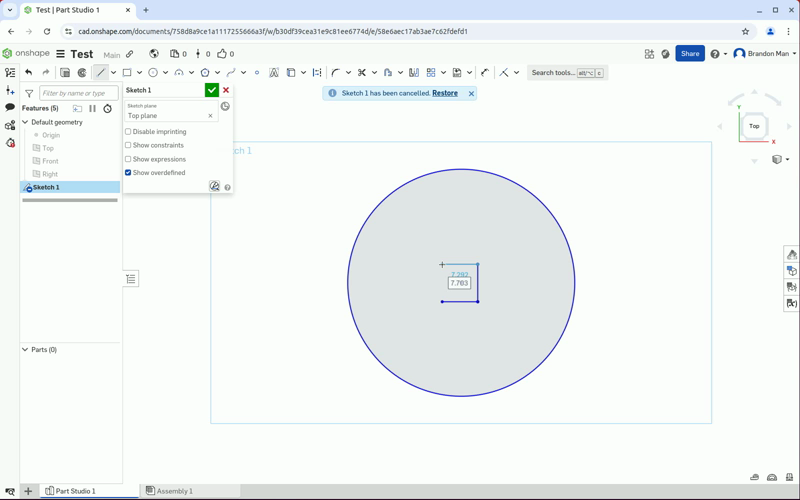
key_up(shift)
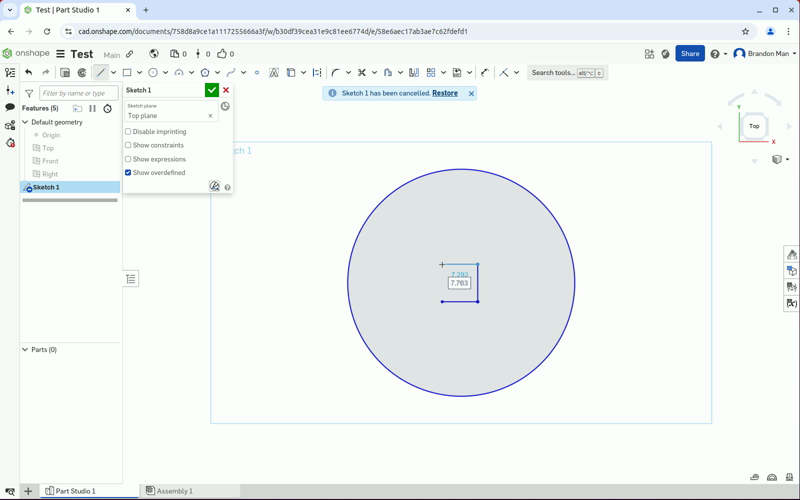
mouse_move(472, 264)
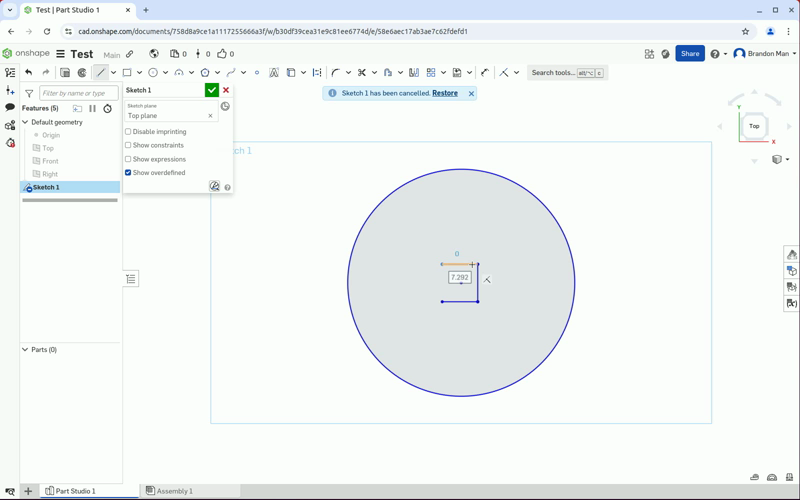
key_down(shift)
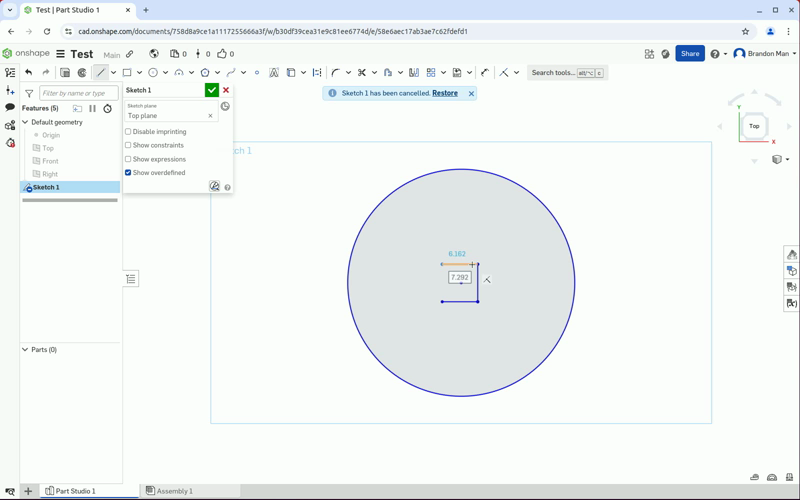
mouse_move(442, 301)
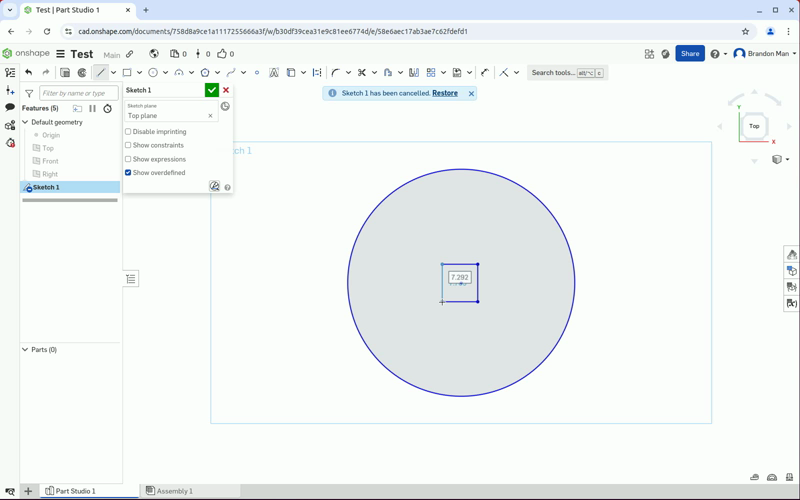
key_up(shift)
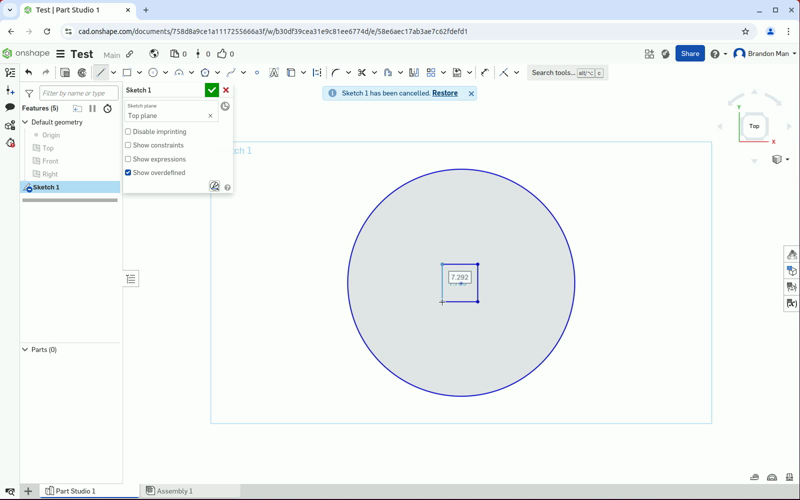
click(442, 301)
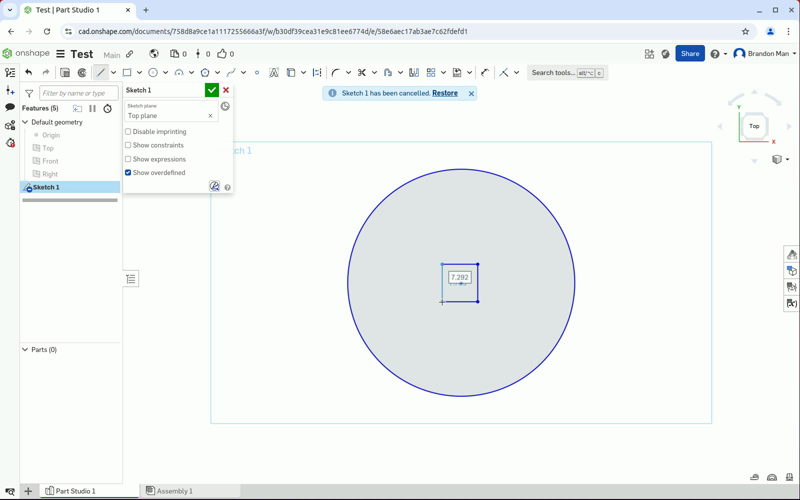
key(esc)
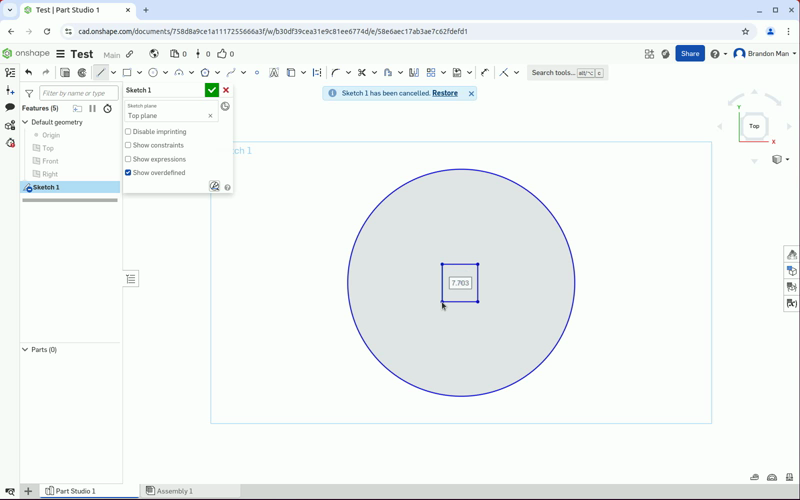
mouse_move(469, 205)
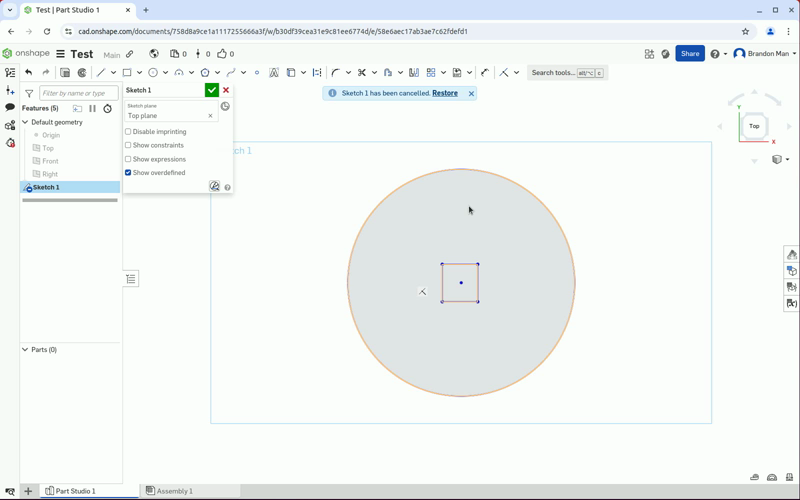
click(469, 205)
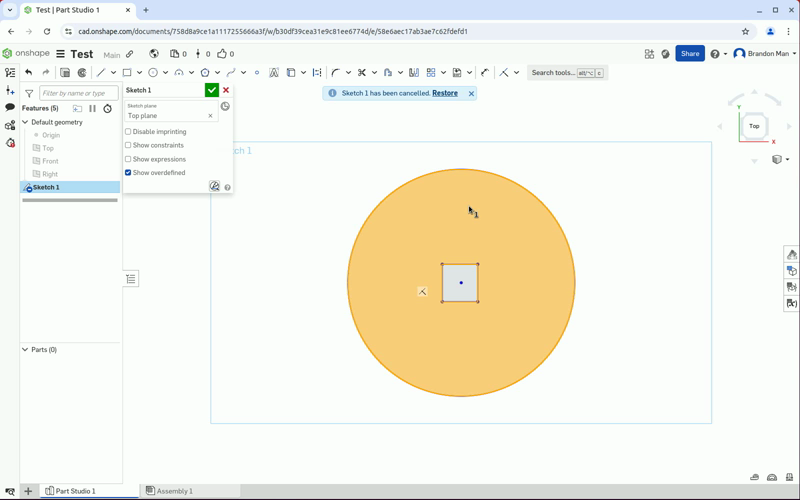
mouse_move(73, 352)
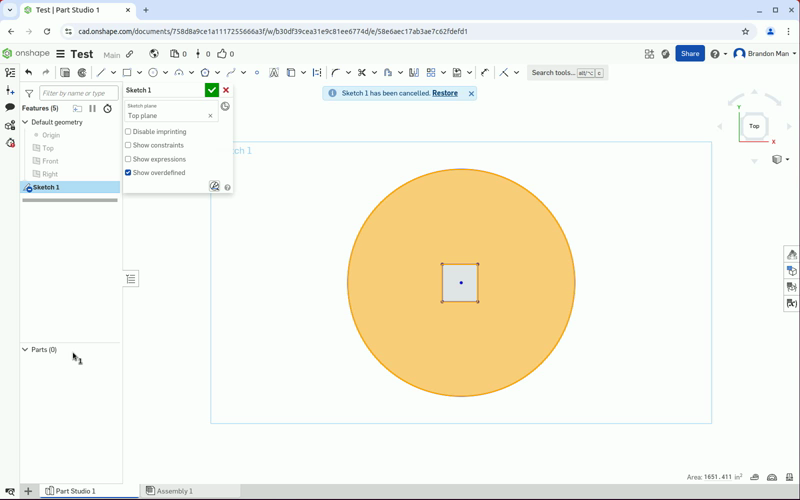
key(shift+y)
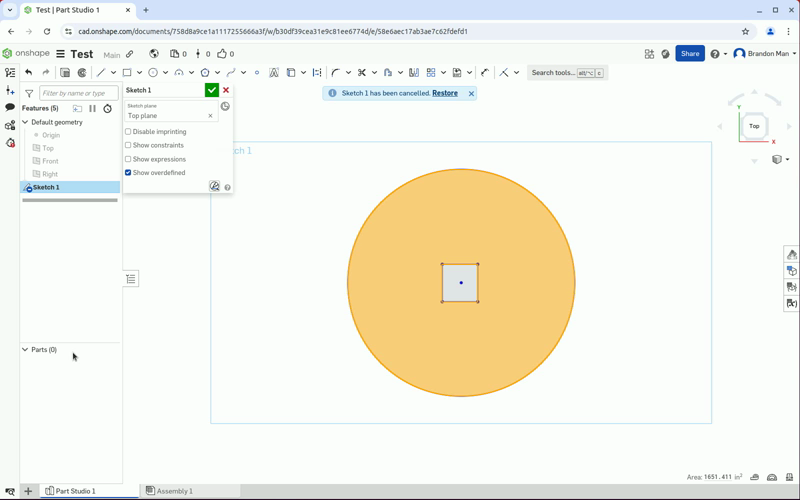
key(shift+e)
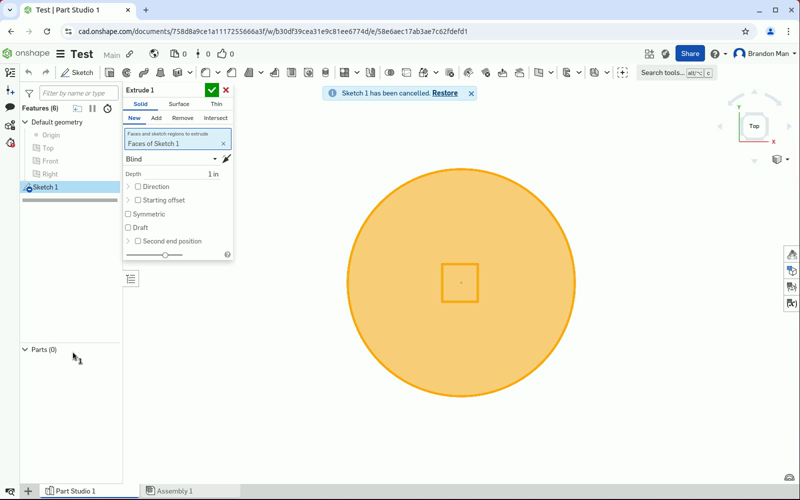
mouse_move(143, 106)
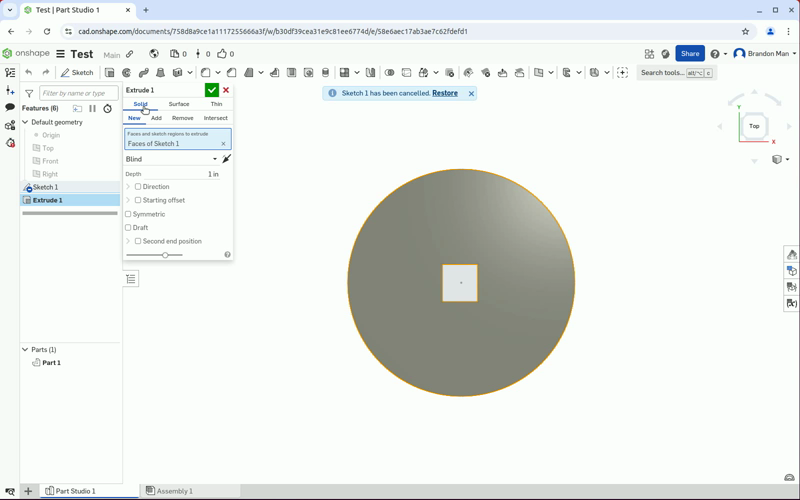
click(143, 106)
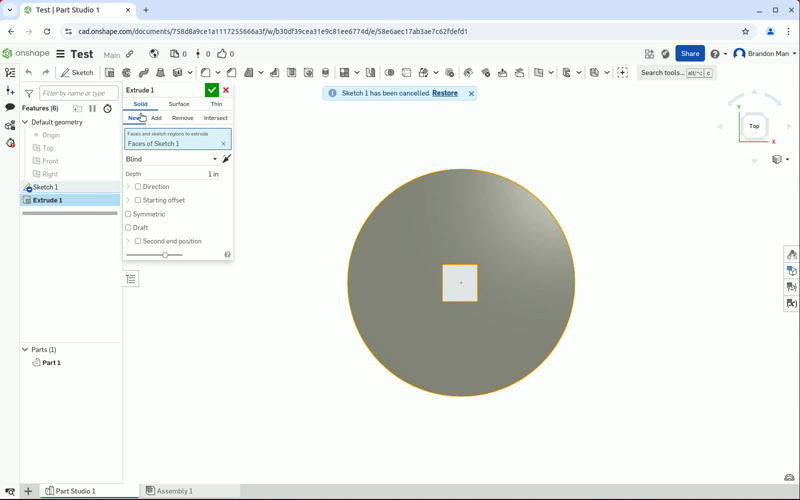
mouse_move(137, 120)
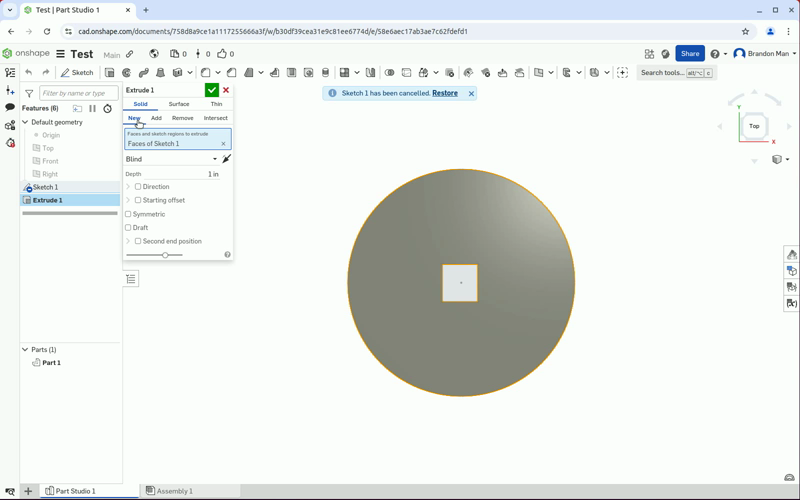
click(137, 120)
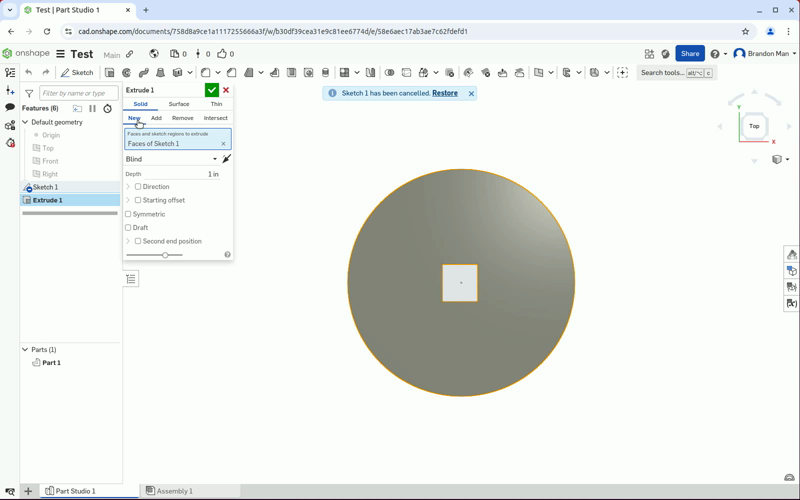
key(tab, 4)
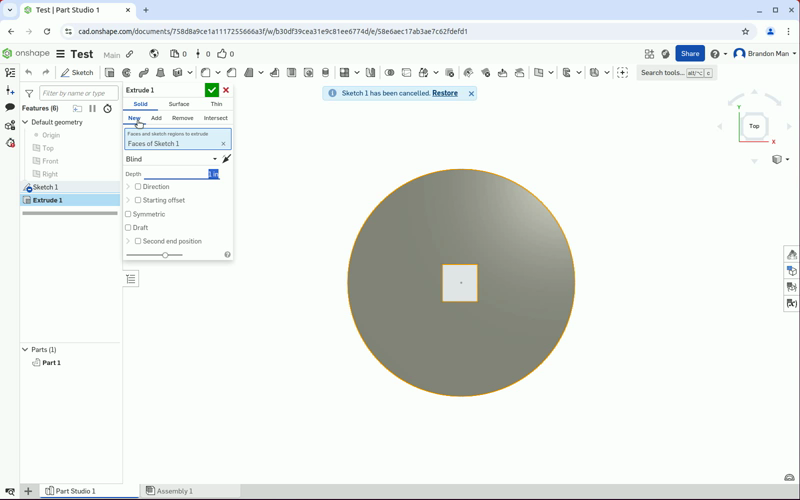
text(4.574)
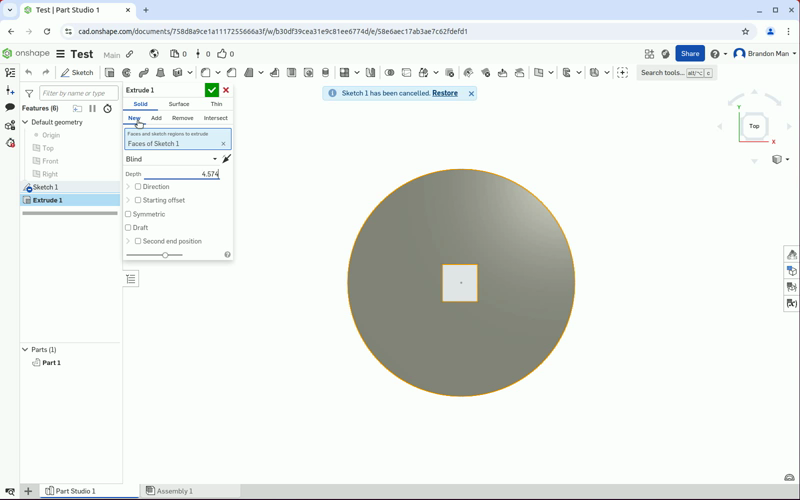
key(enter)
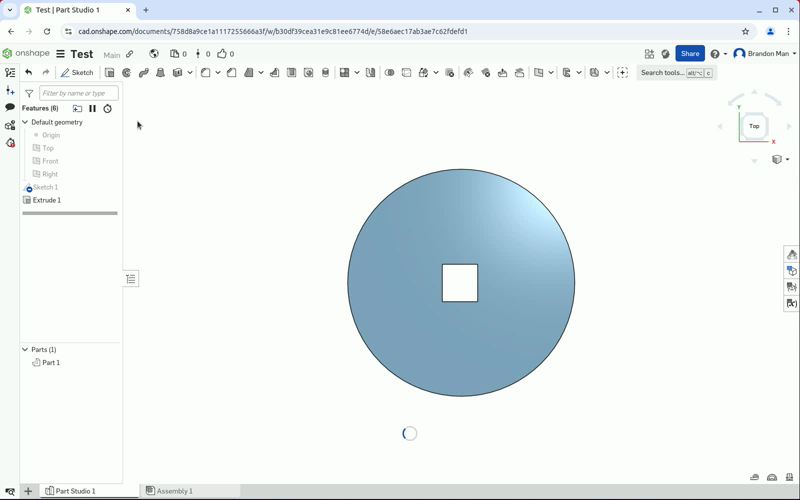
key(shift+h)
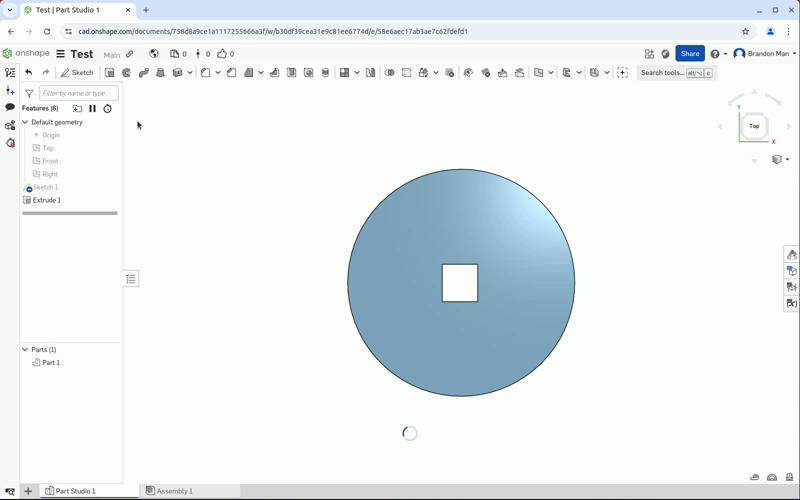
key(shift+h)
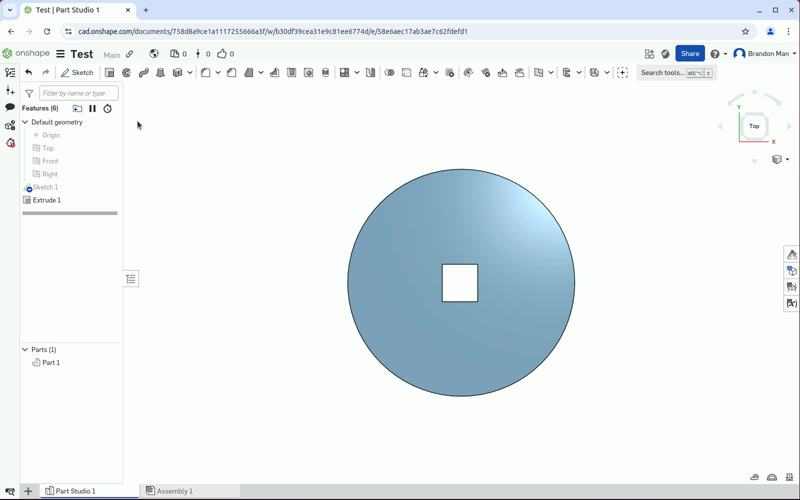
mouse_move(73, 189)
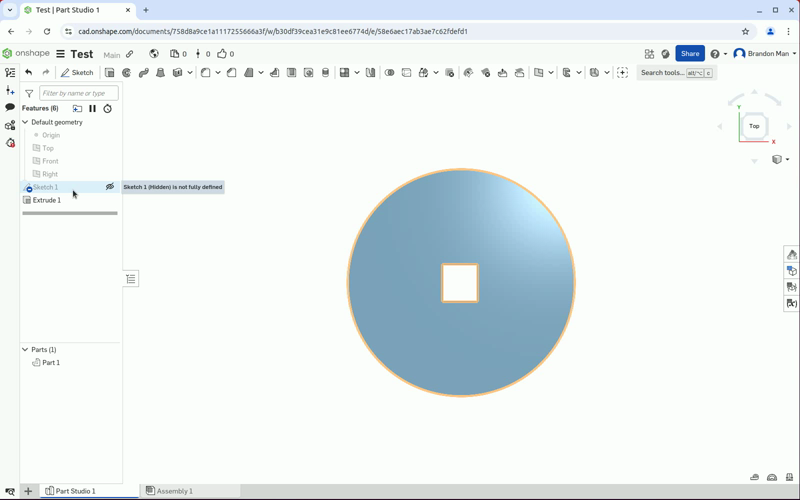
click(73, 189)
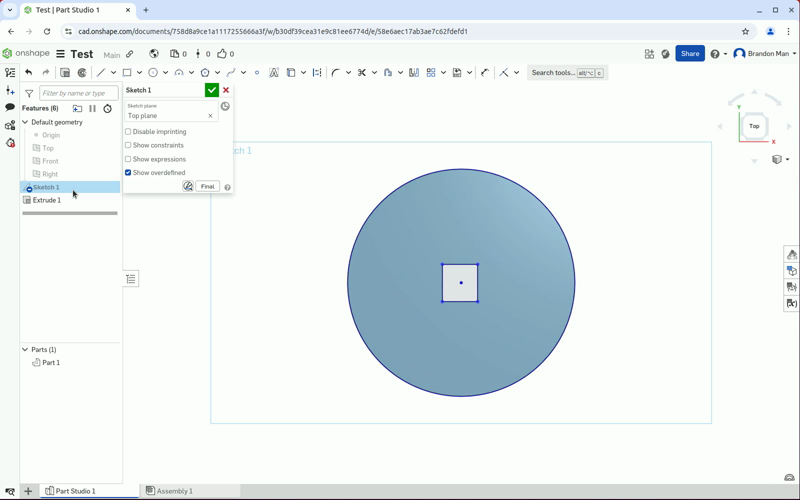
mouse_move(229, 92)
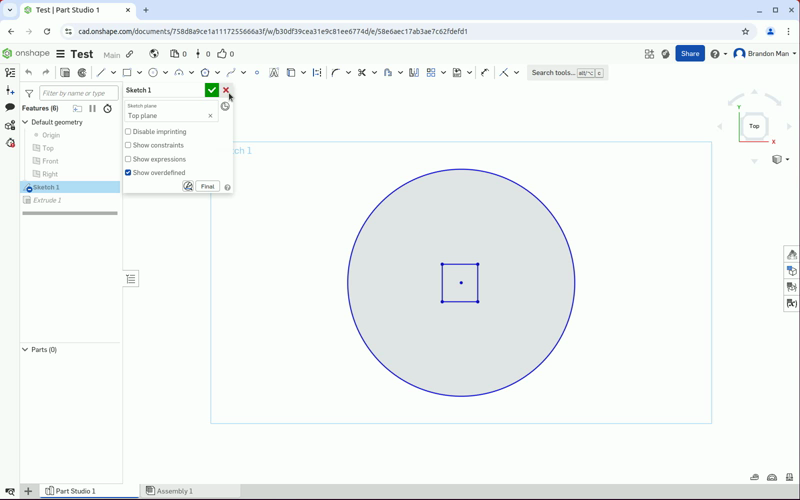
click(229, 92)
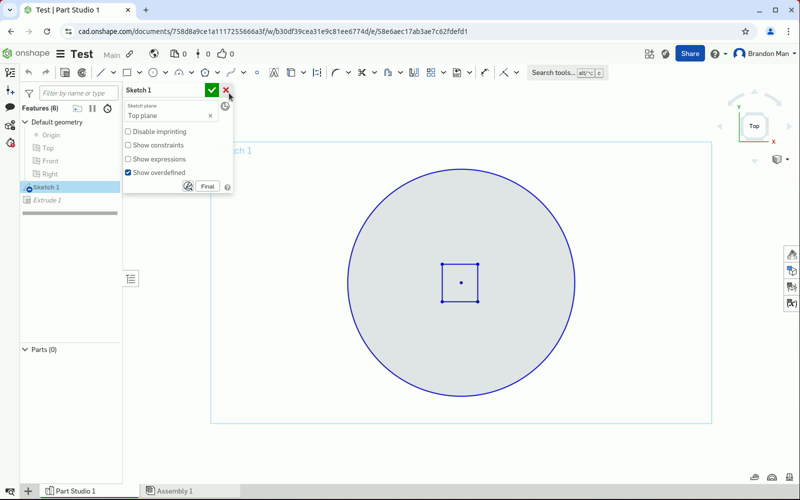
key(shift+s)
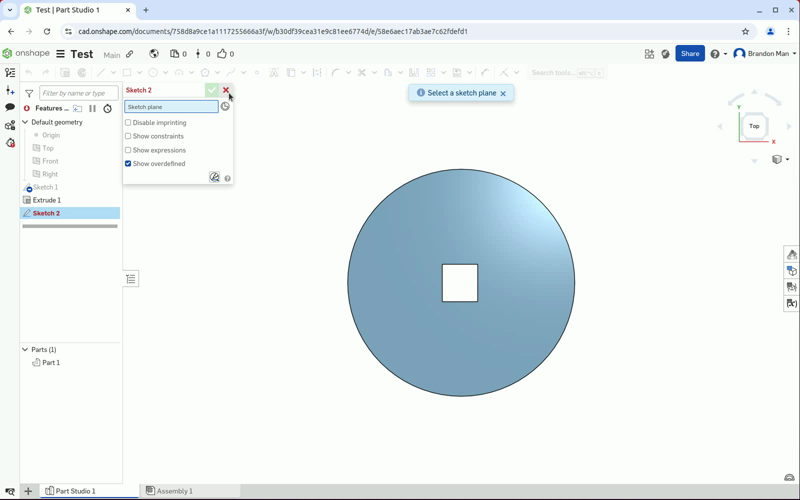
mouse_move(73, 150)
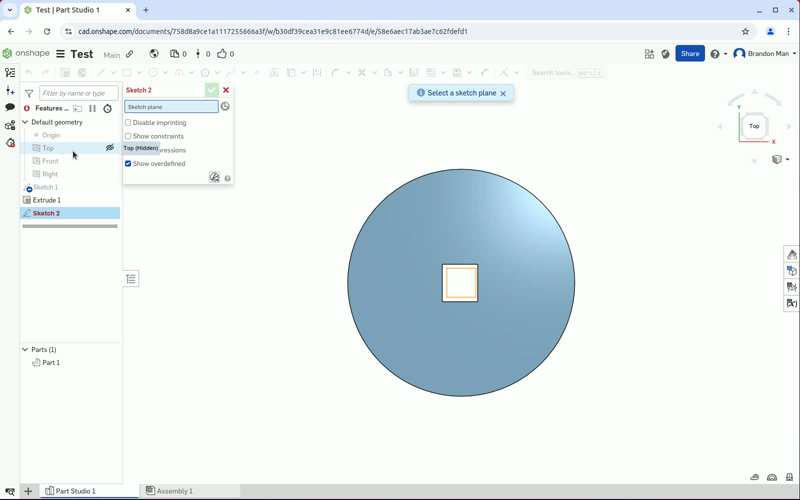
click(73, 150)
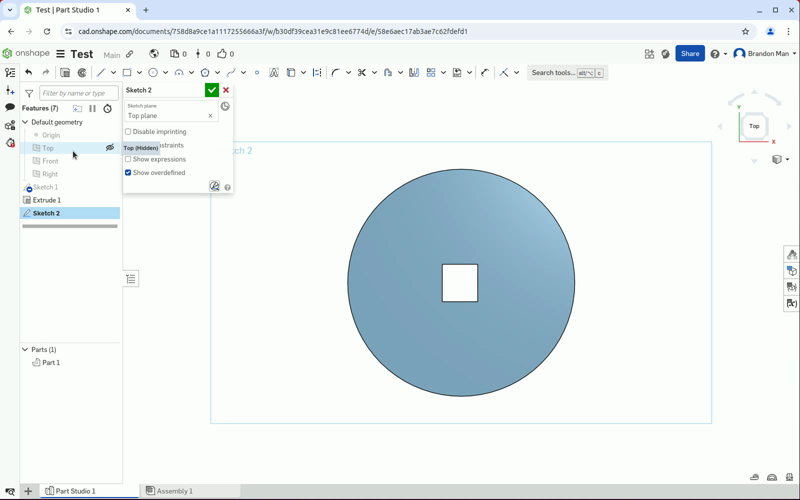
mouse_move(73, 352)
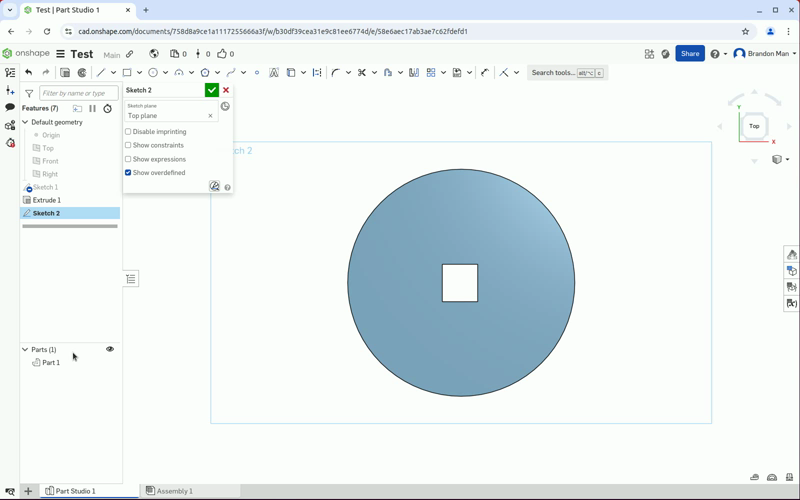
key(y)
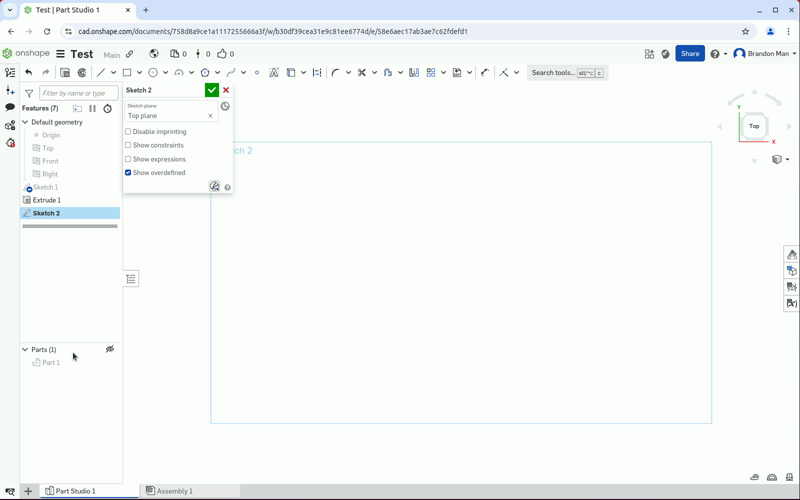
key(l)
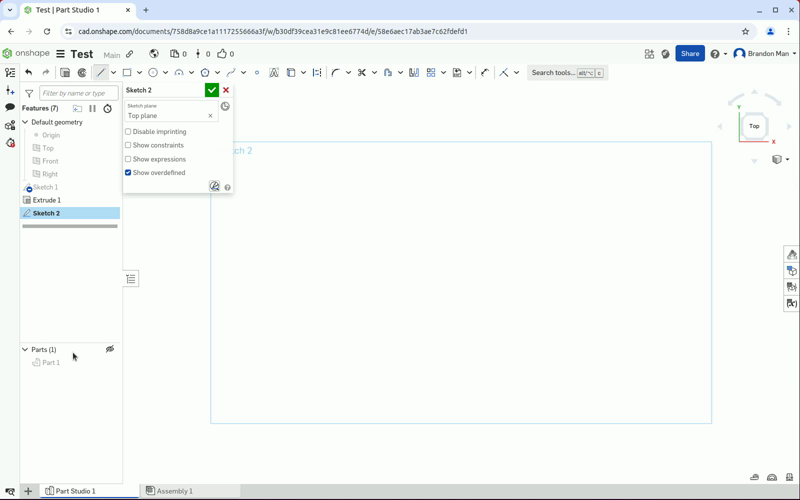
key_down(shift)
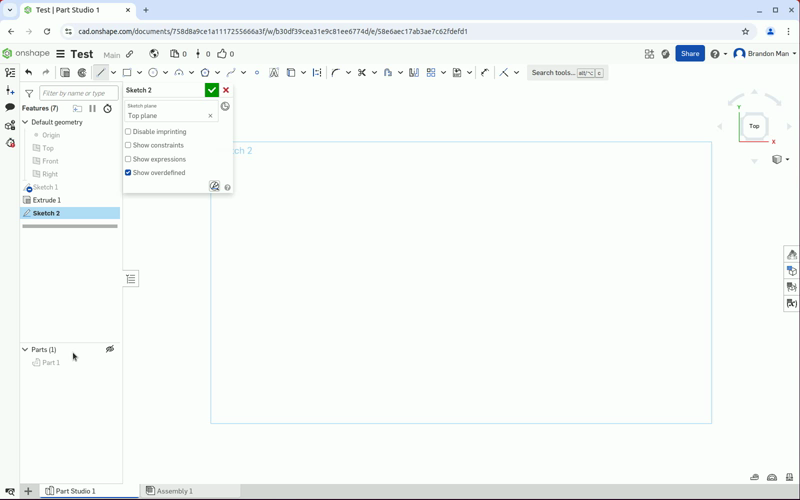
mouse_move(441, 301)
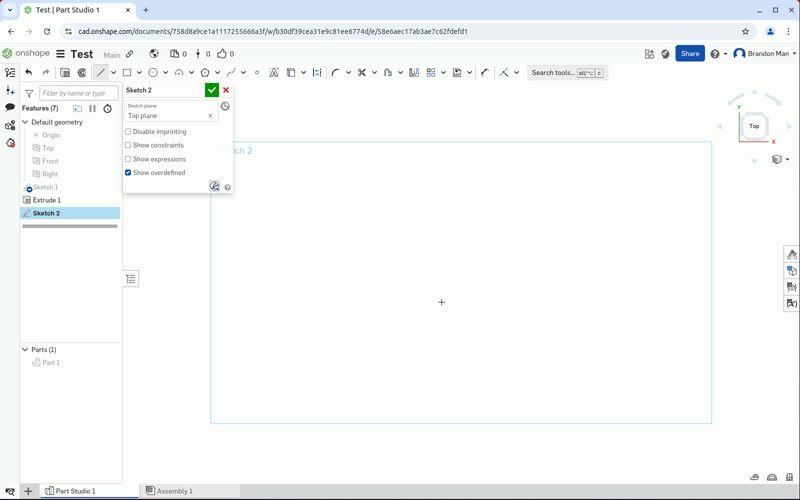
click(441, 301)
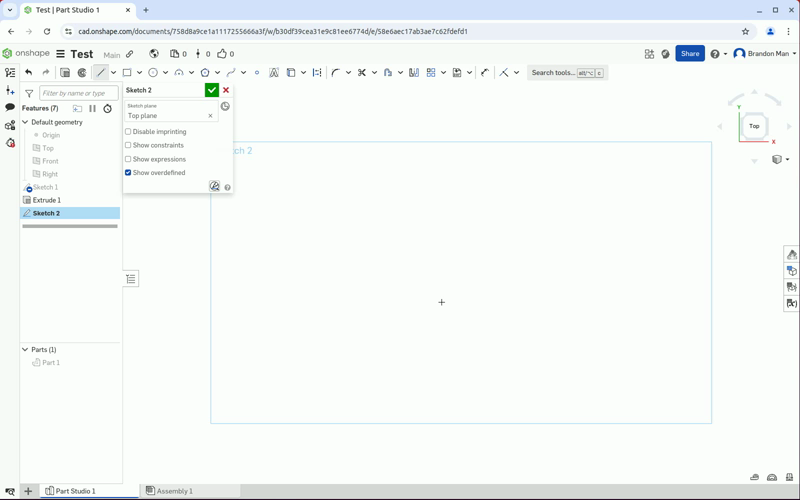
key_up(shift)
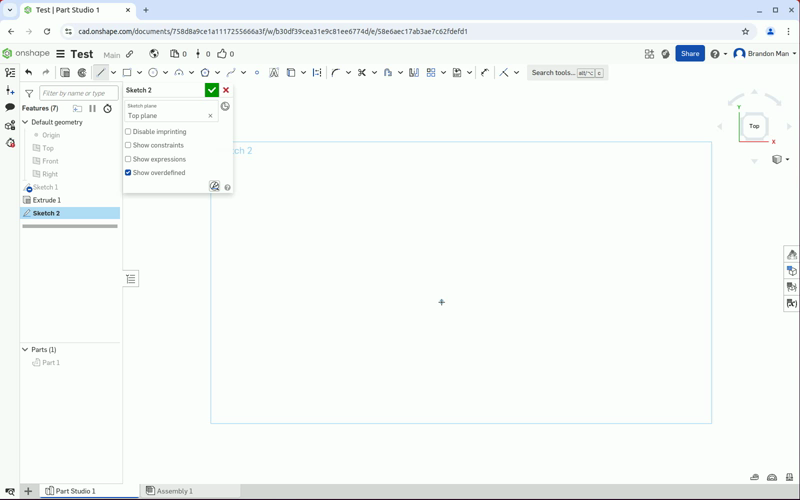
key_down(shift)
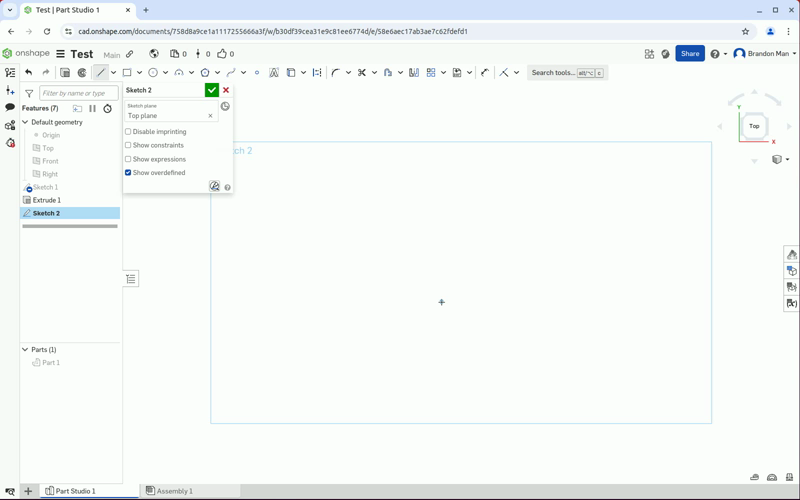
mouse_move(471, 301)
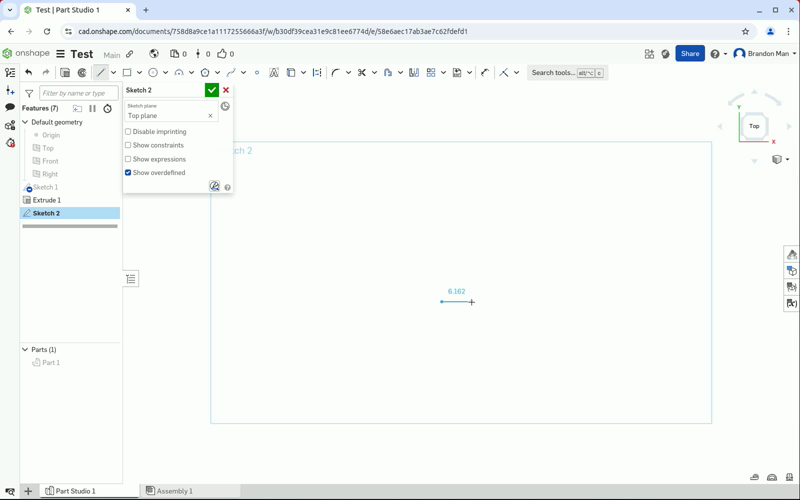
mouse_move(480, 301)
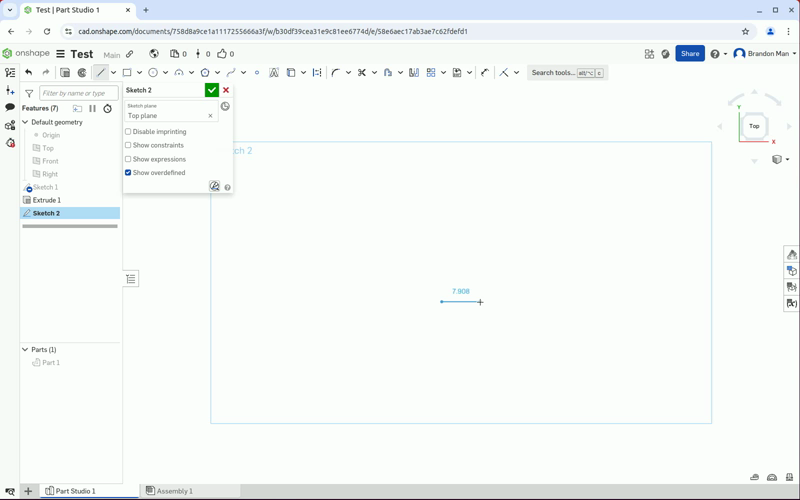
click(480, 301)
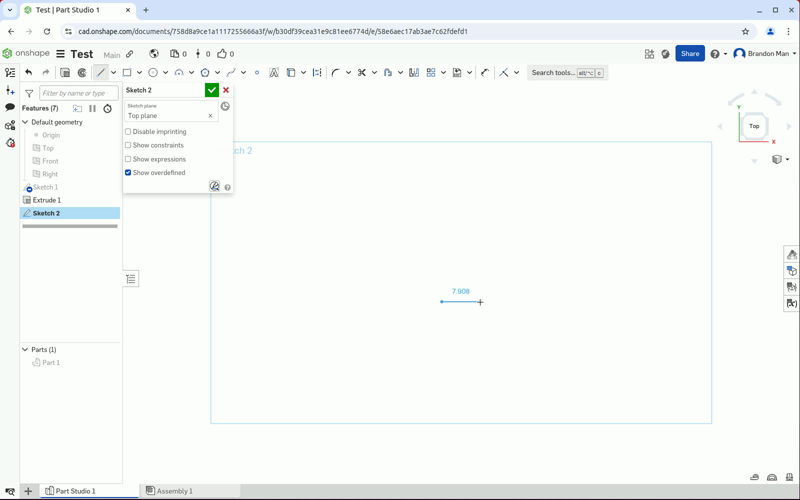
key_up(shift)
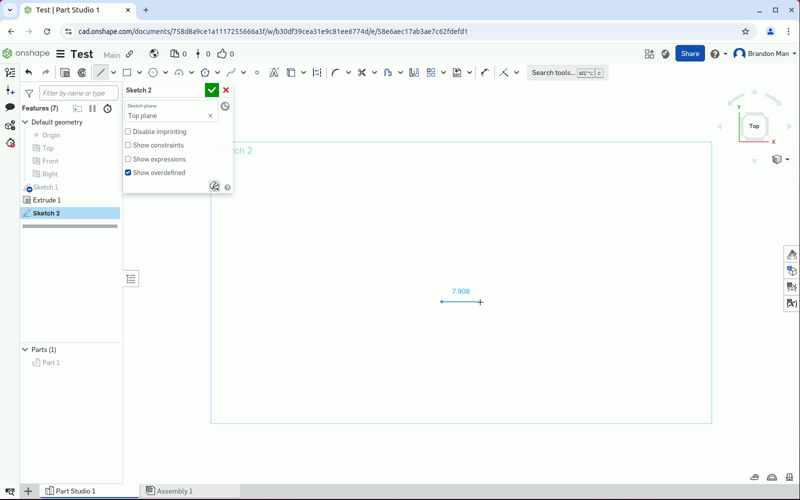
key_down(shift)
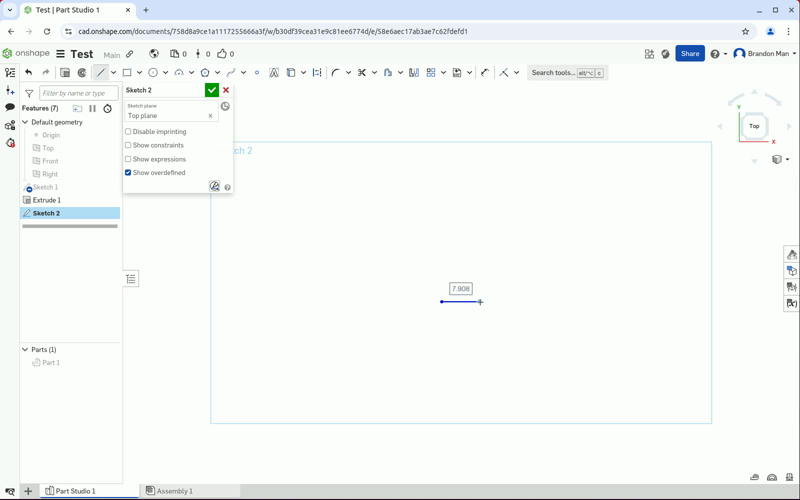
mouse_move(510, 301)
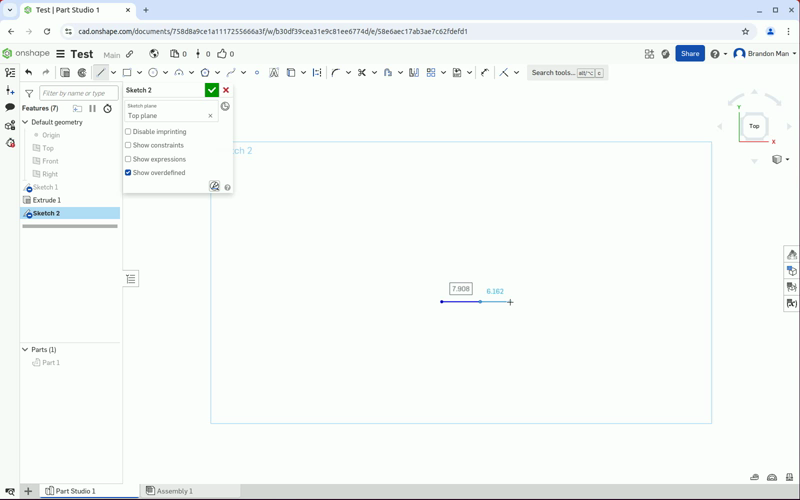
mouse_move(480, 263)
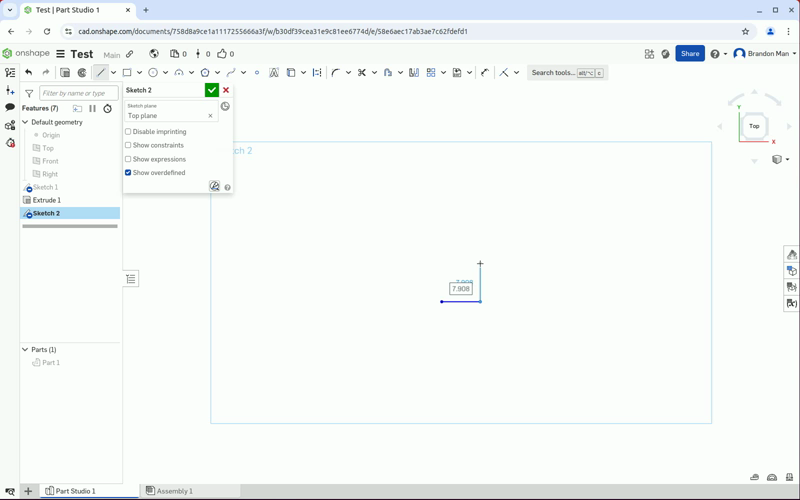
click(480, 263)
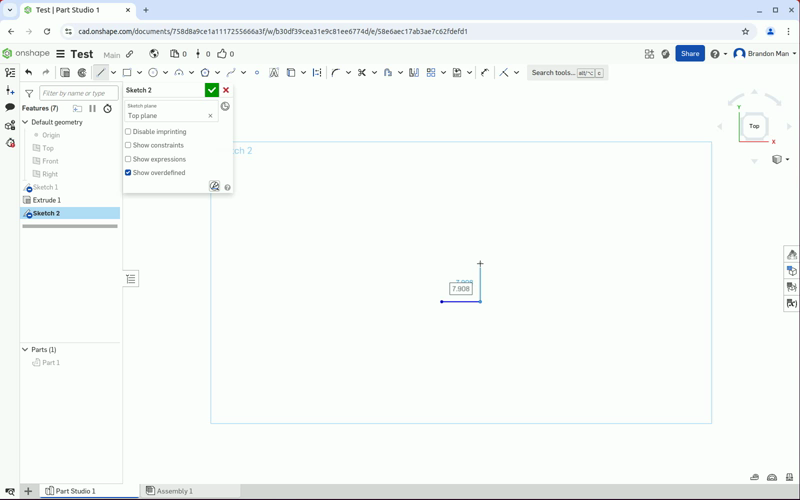
key_up(shift)
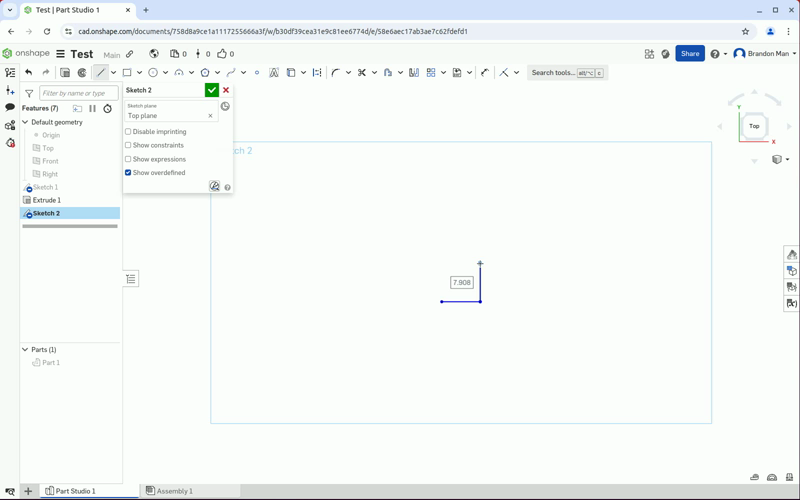
key_down(shift)
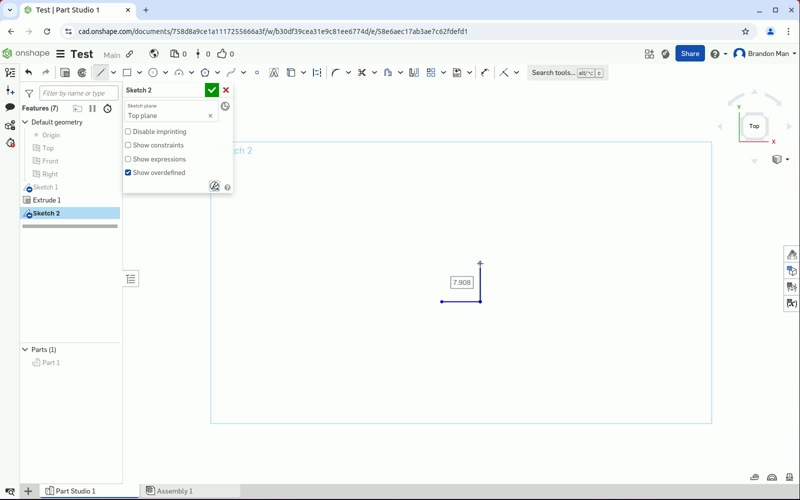
mouse_move(510, 263)
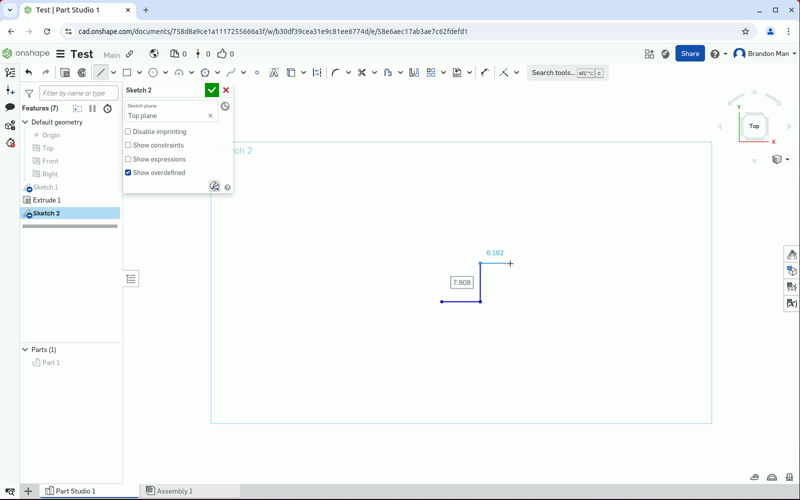
mouse_move(441, 263)
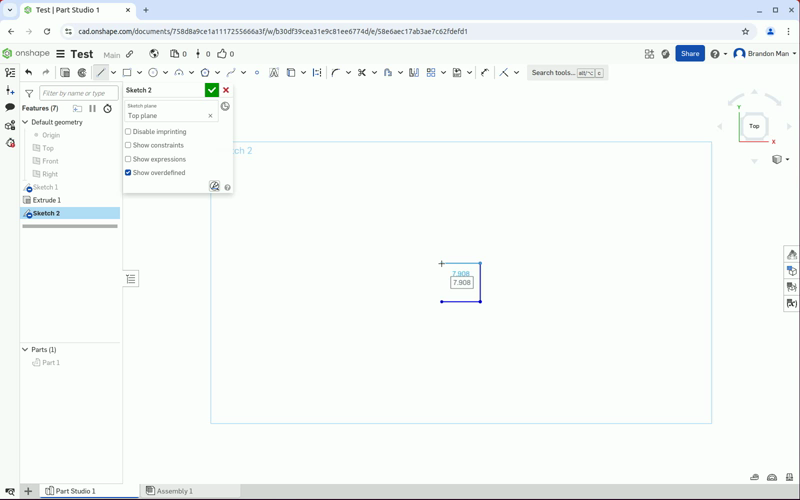
click(441, 263)
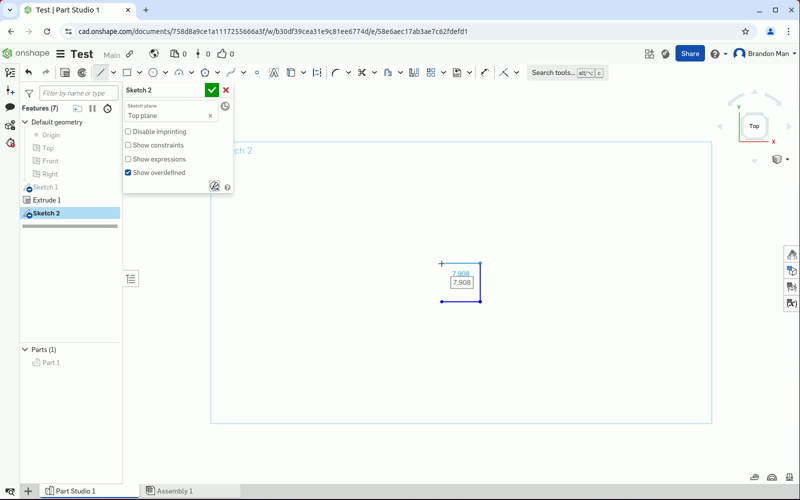
key_up(shift)
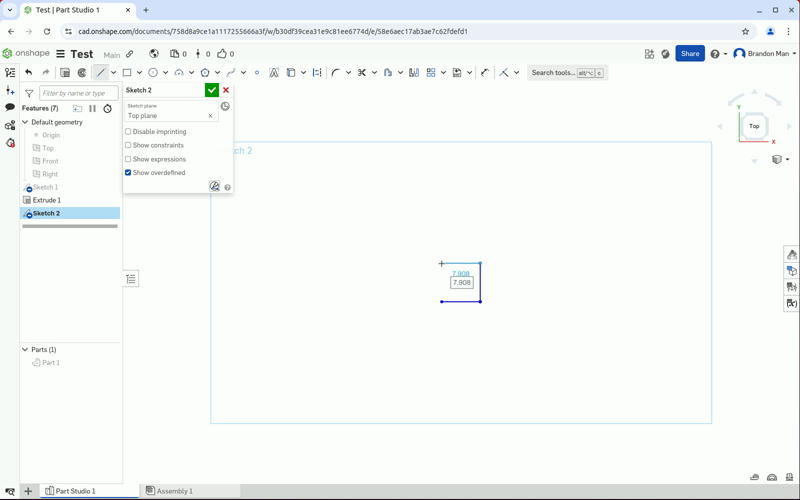
mouse_move(471, 263)
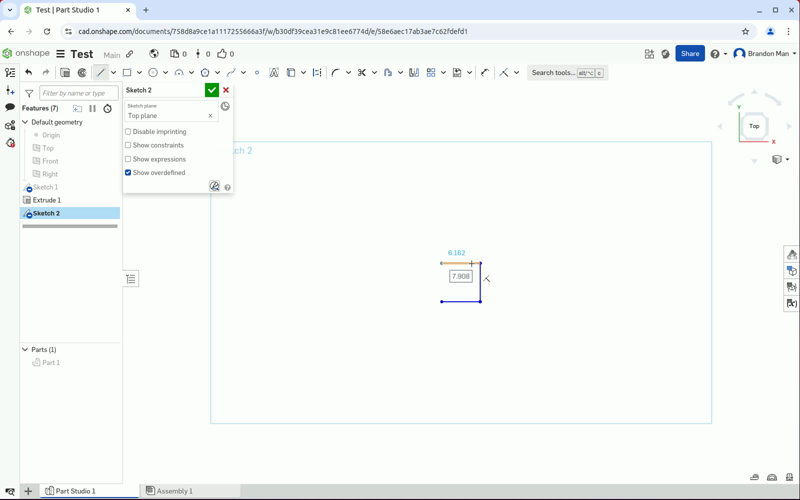
key_down(shift)
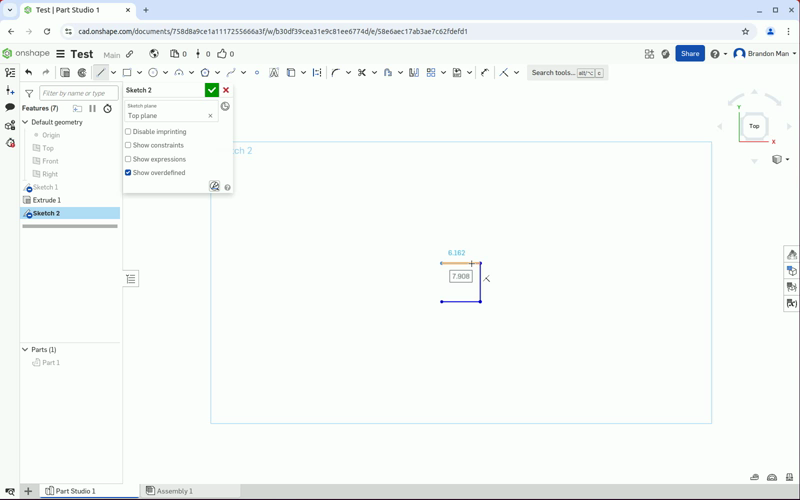
mouse_move(441, 301)
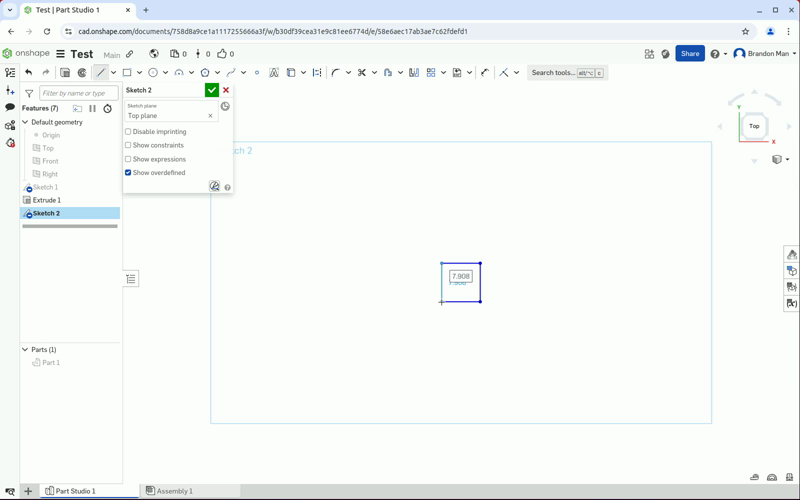
key_up(shift)
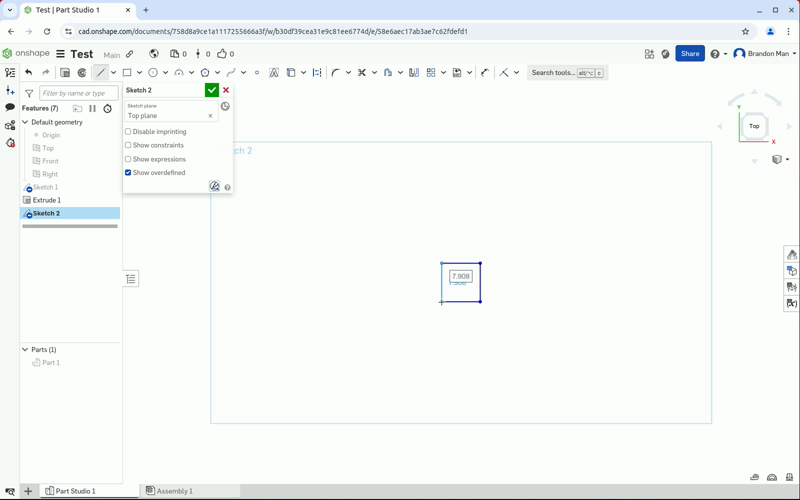
click(441, 301)
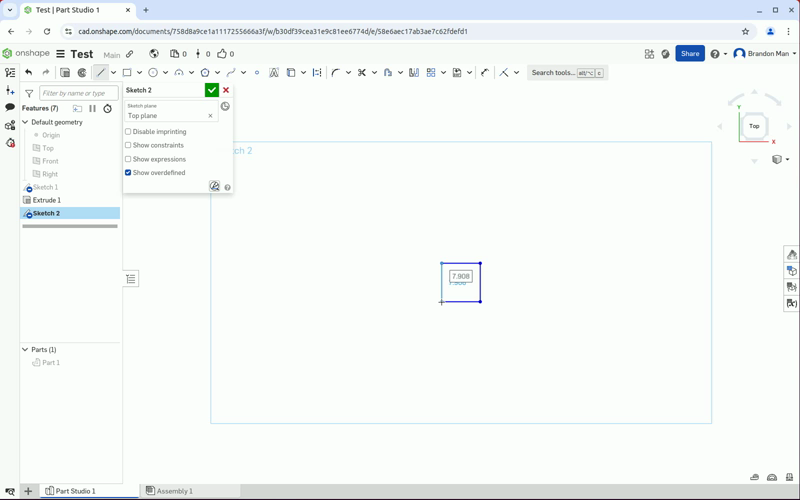
key(esc)
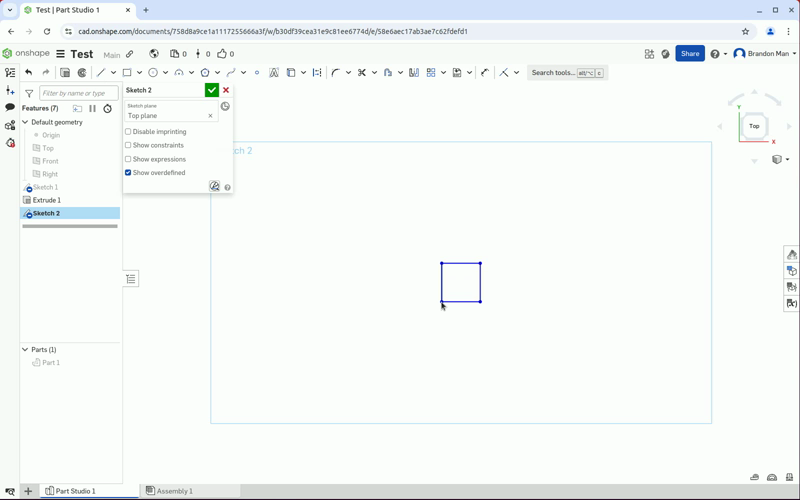
mouse_move(476, 265)
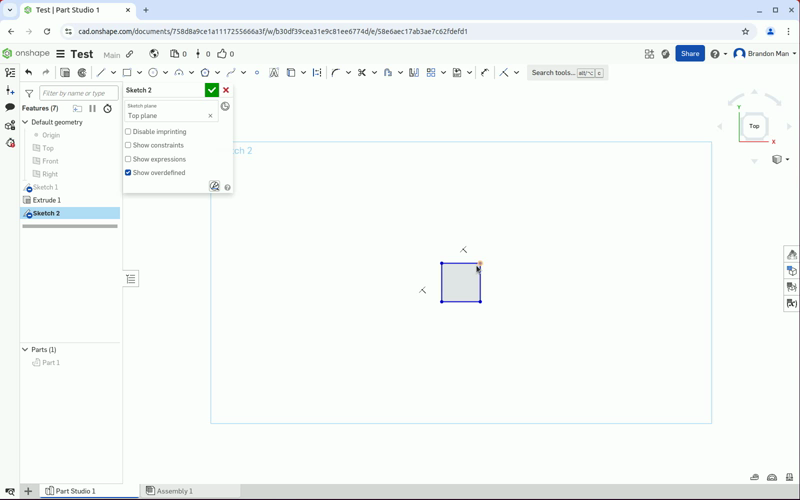
scroll(6)
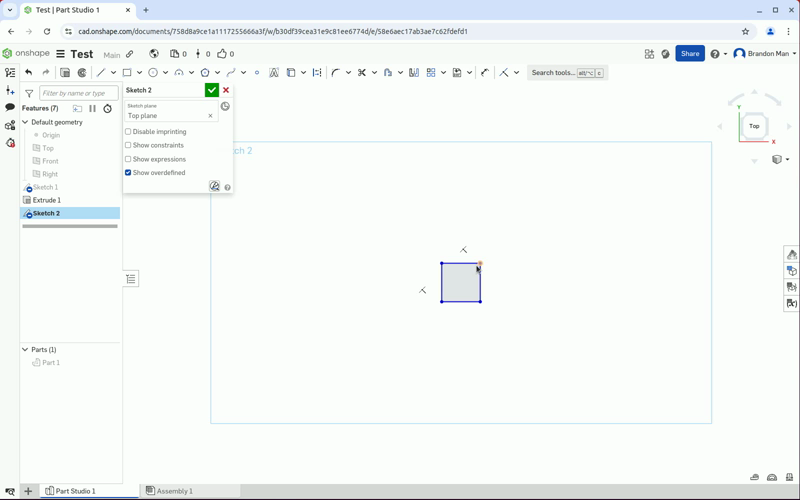
scroll(6)
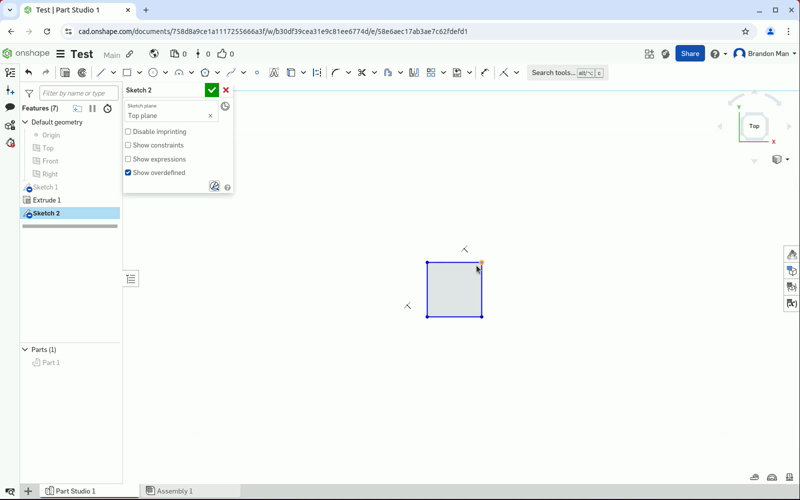
scroll(6)
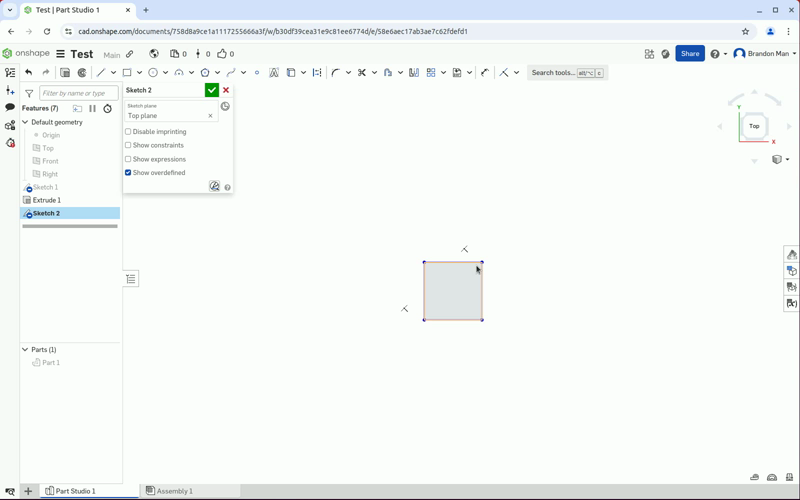
scroll(6)
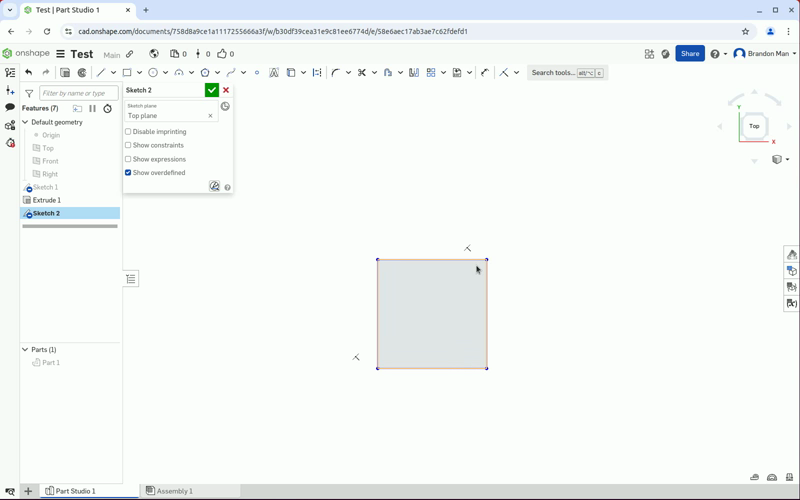
scroll(6)
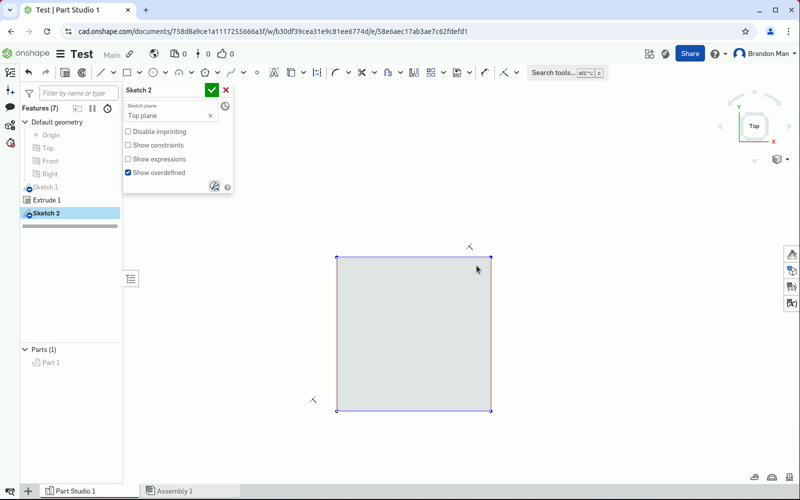
scroll(6)
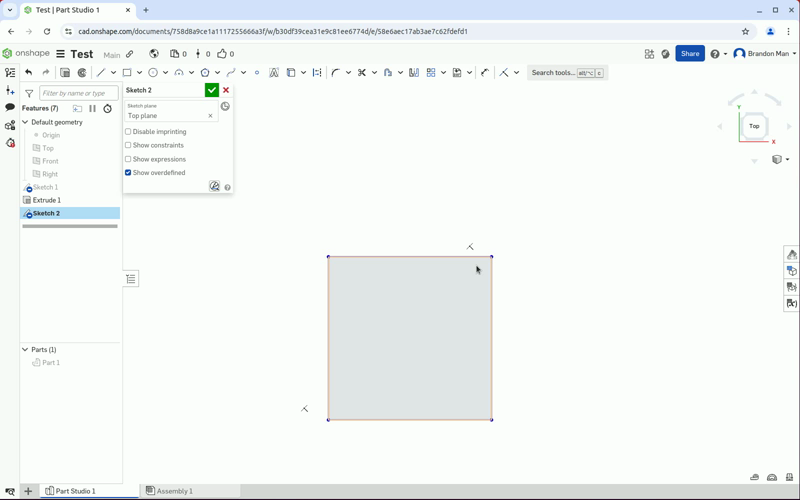
scroll(6)
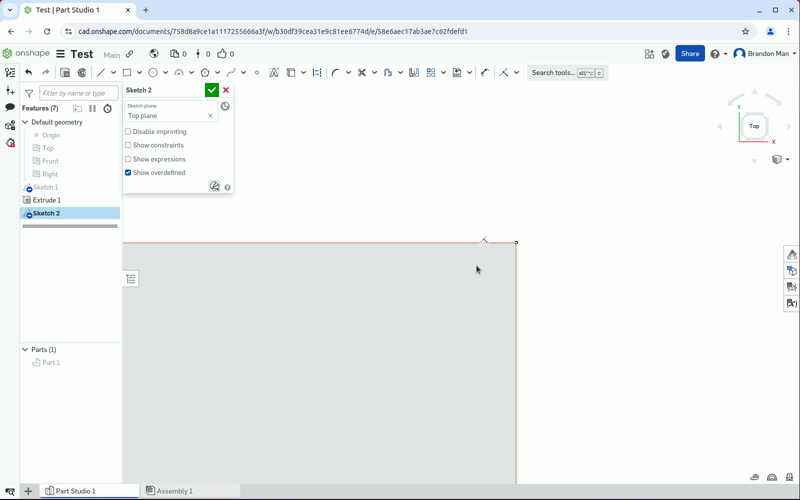
click(476, 265)
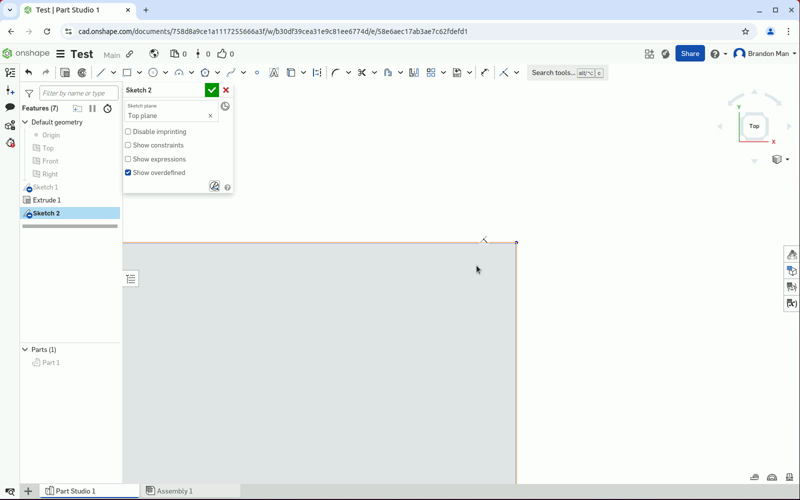
scroll(-6)
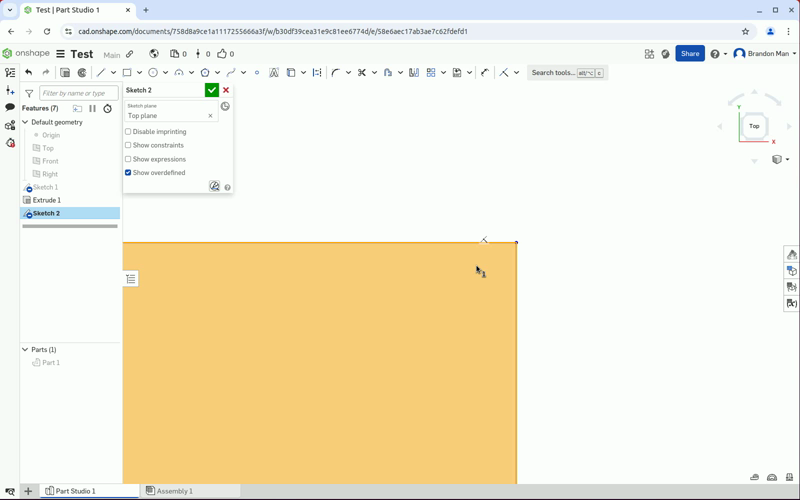
scroll(-6)
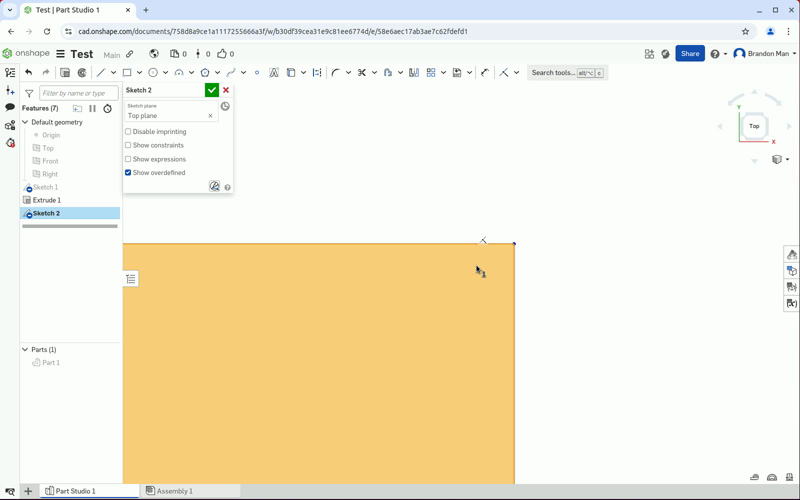
scroll(-6)
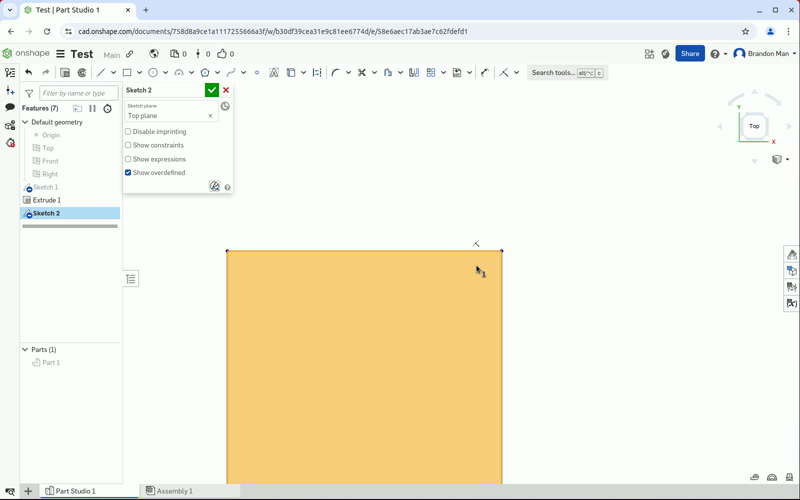
scroll(-6)
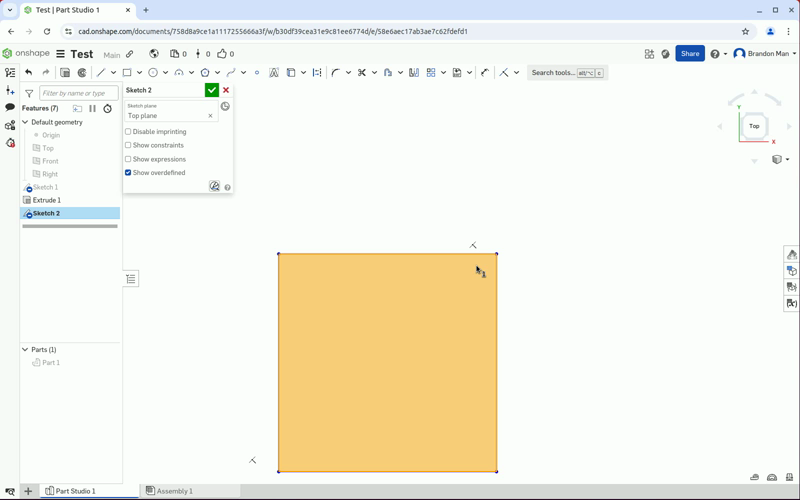
scroll(-6)
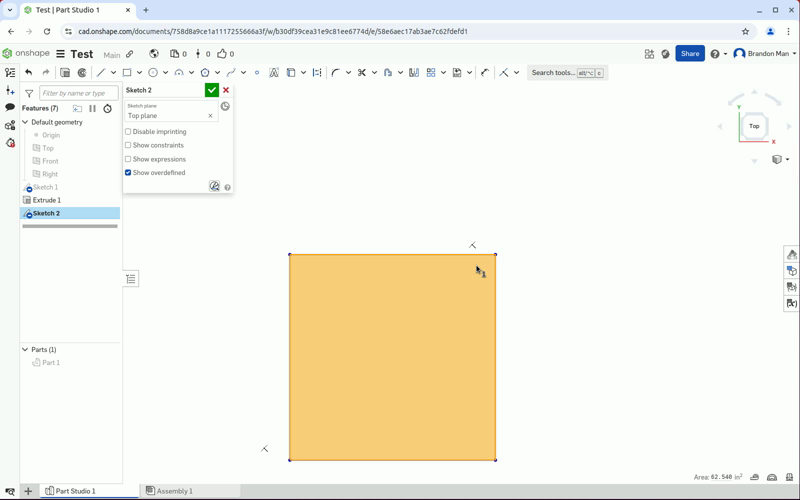
scroll(-6)
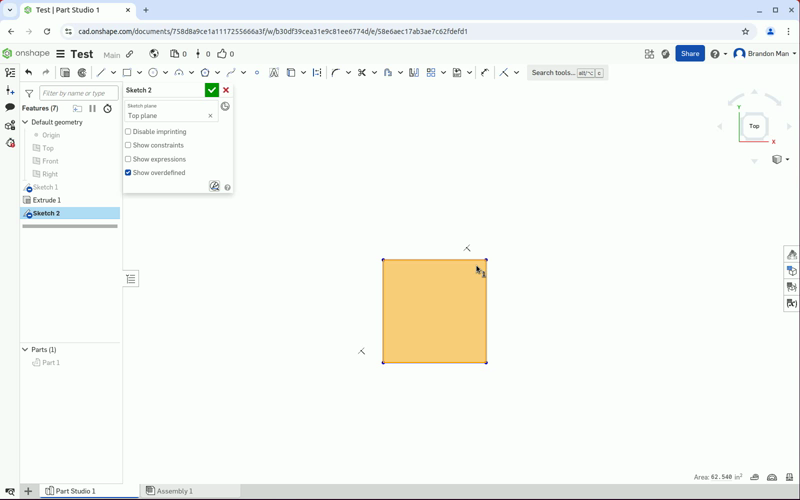
scroll(-6)
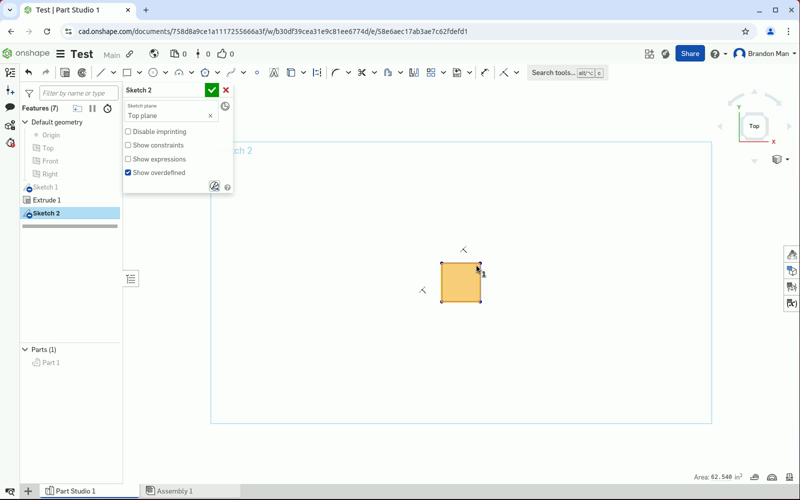
mouse_move(73, 352)
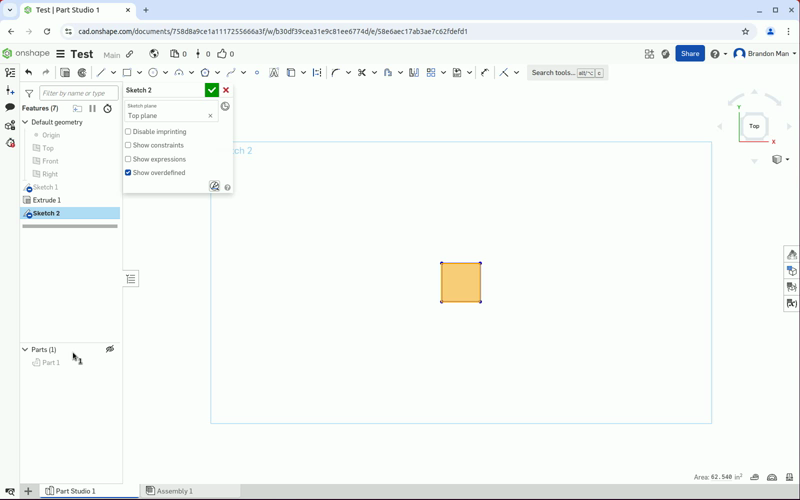
key(shift+y)
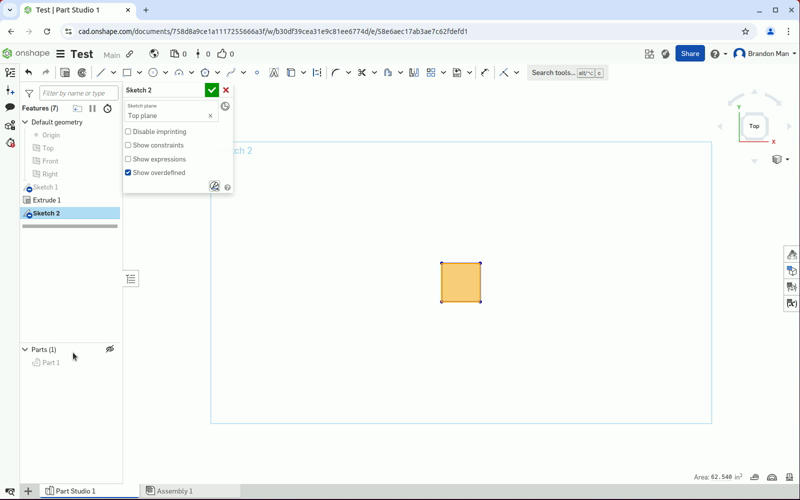
key(shift+e)
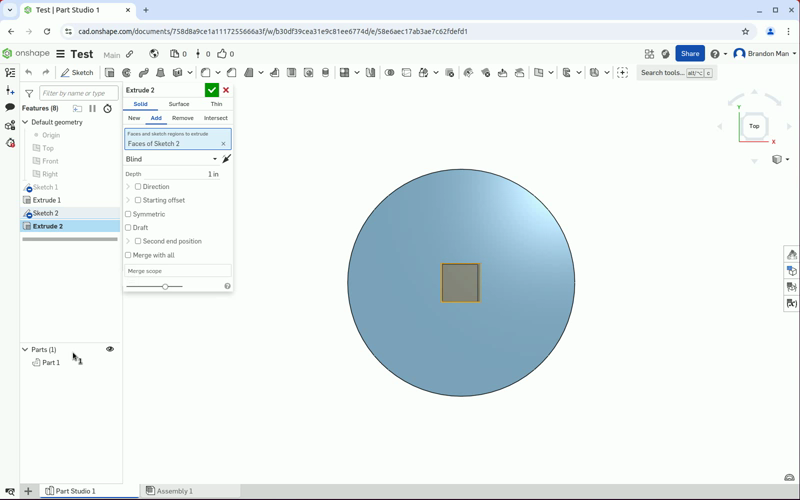
mouse_move(143, 106)
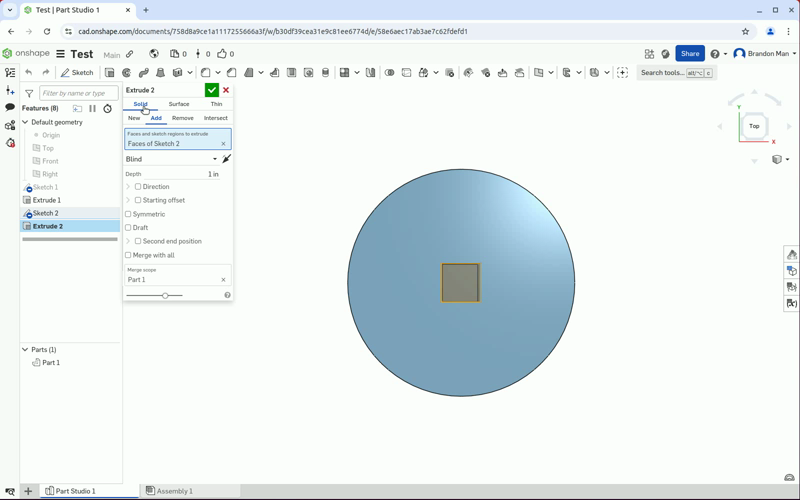
click(143, 106)
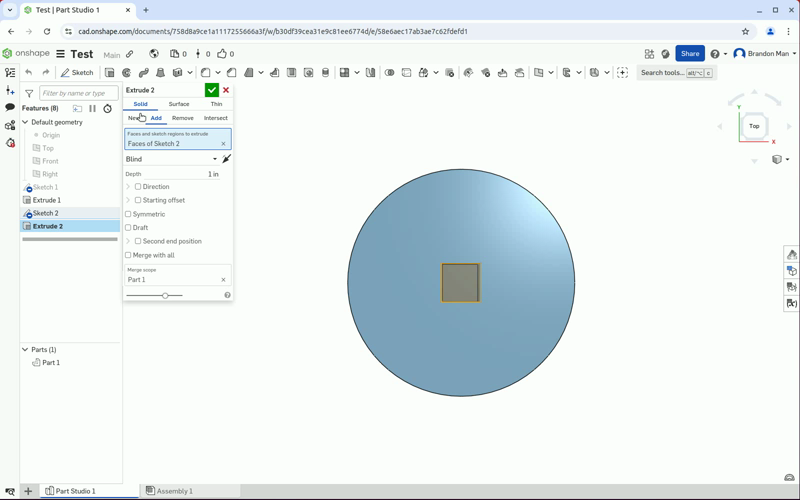
mouse_move(137, 120)
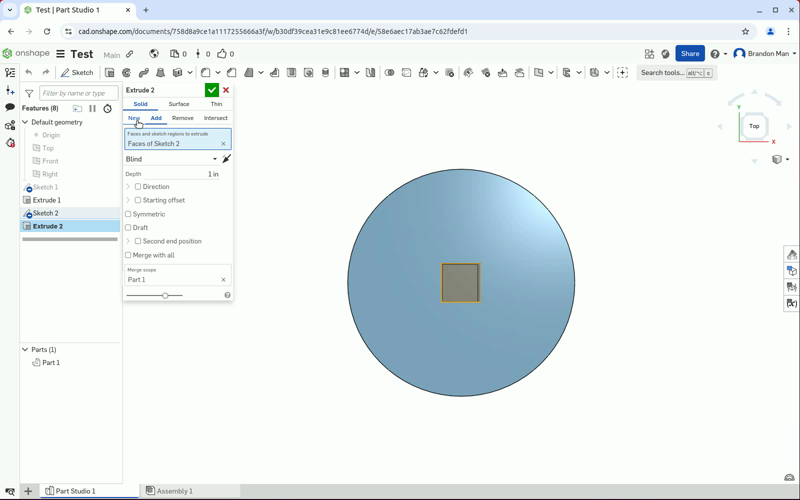
click(137, 120)
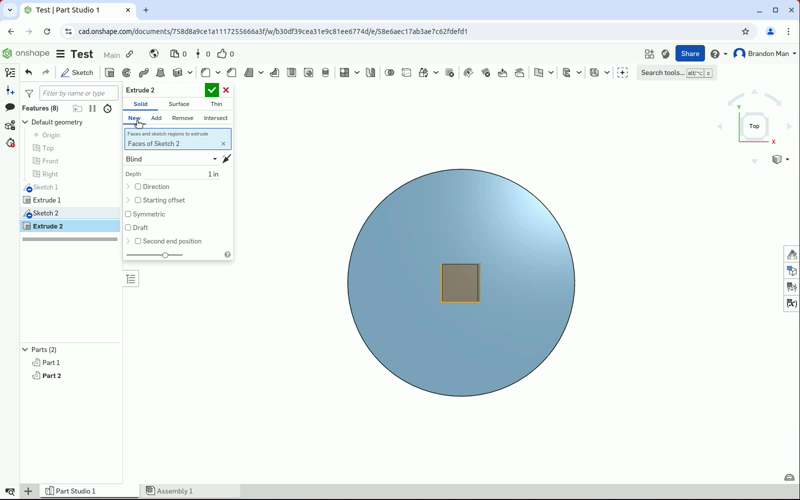
key(tab, 4)
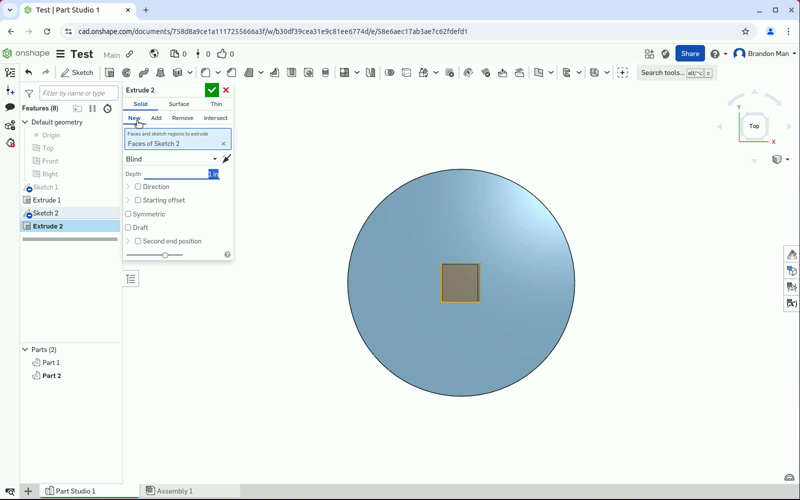
text(12.276)
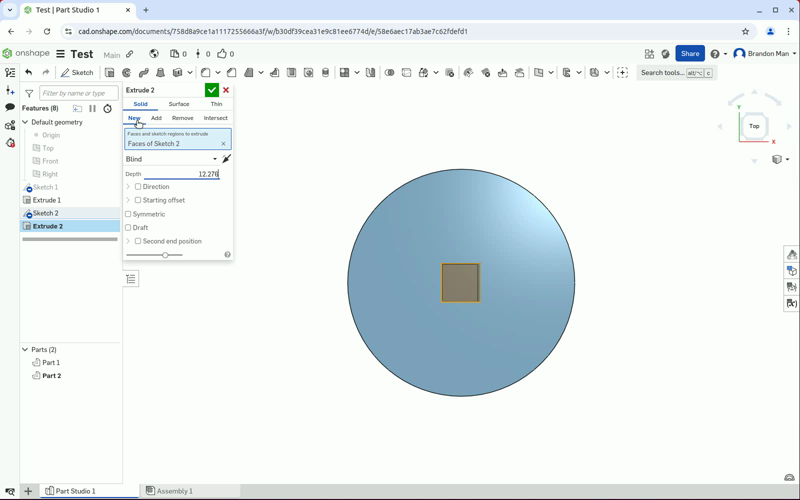
key(enter)
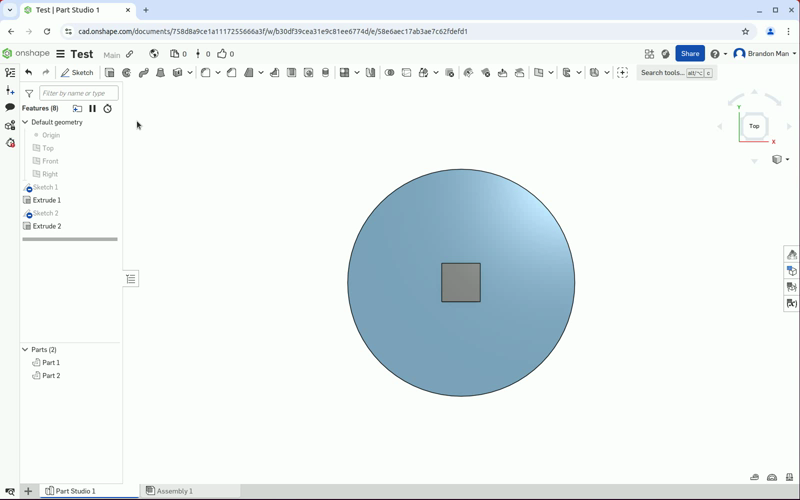
key(shift+h)
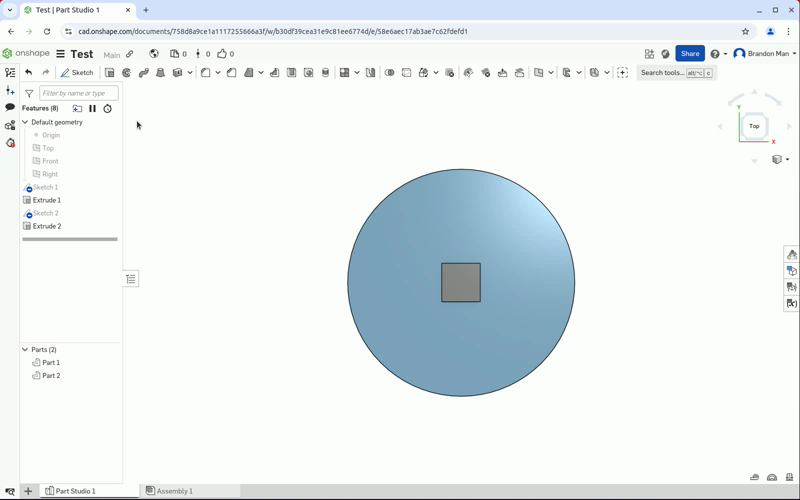
key(shift+h)
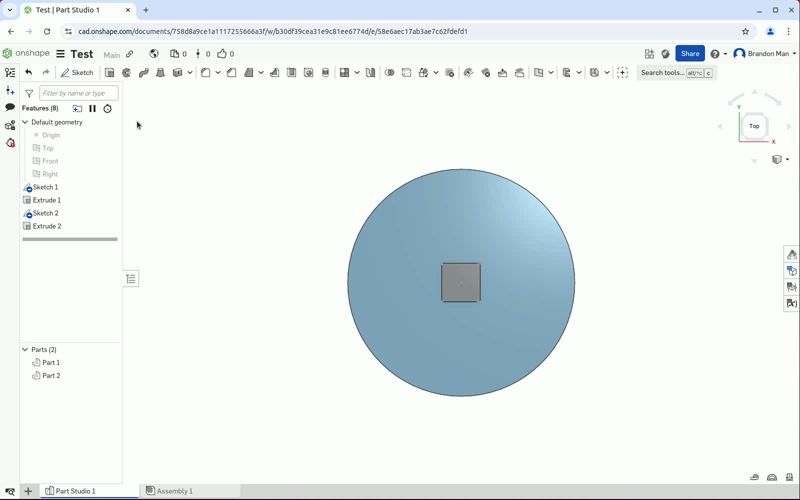
key(shift+7)
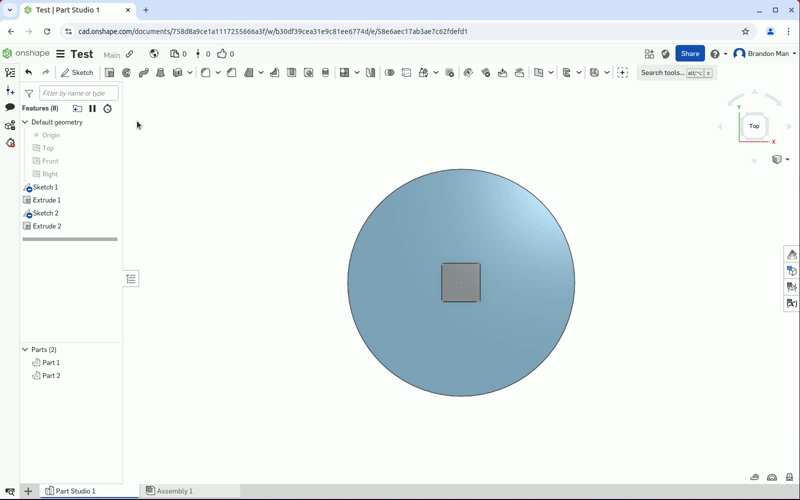
key(up, 3)
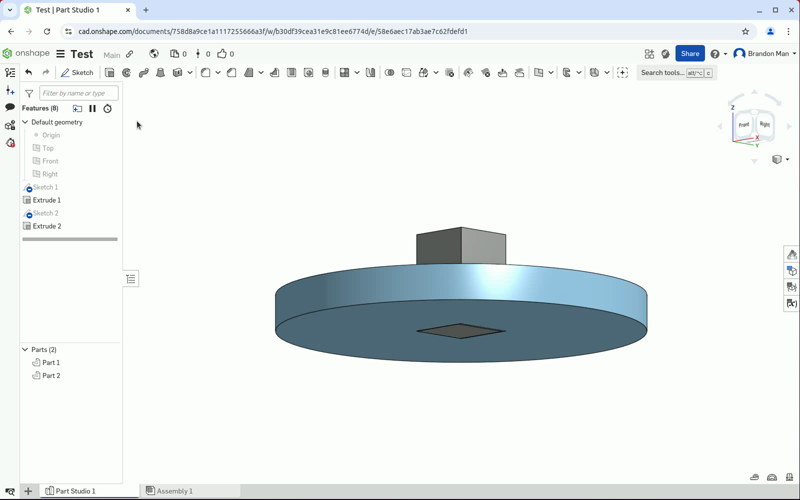
key(left, 3)
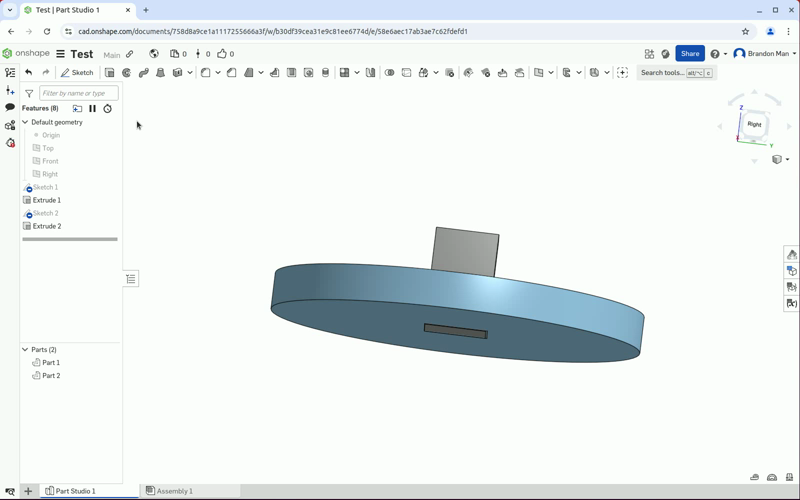
key(right, 3)
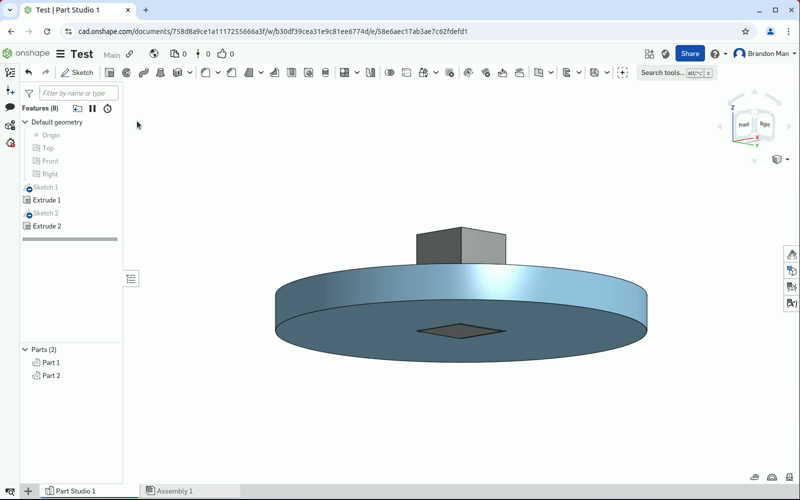
key(down, 3)
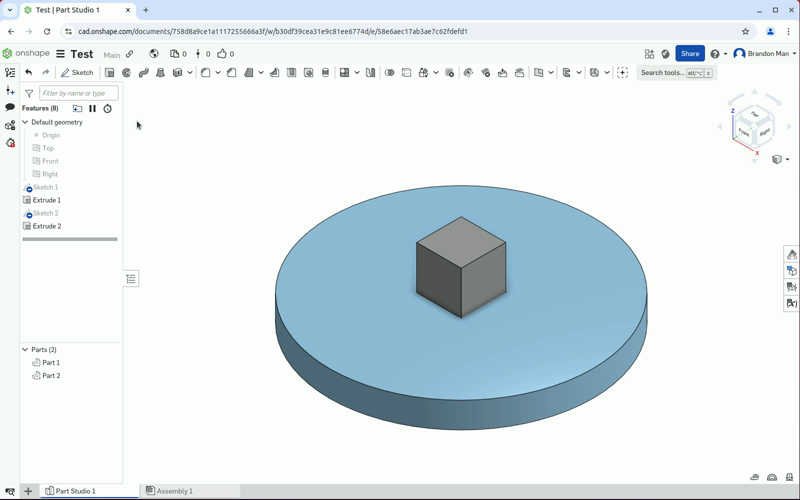
mouse_move(73, 189)
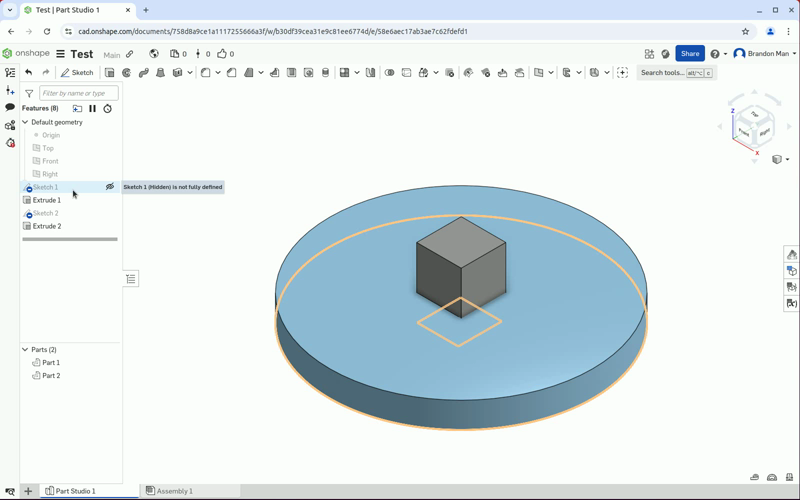
click(73, 189)